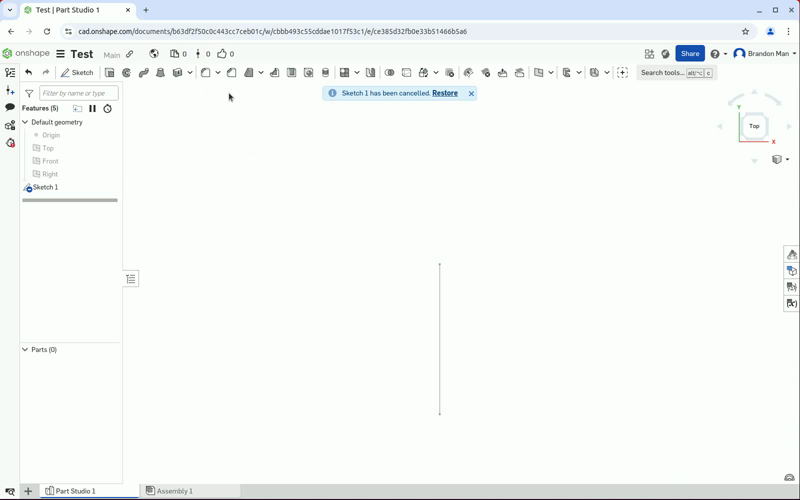
key(shift+h)
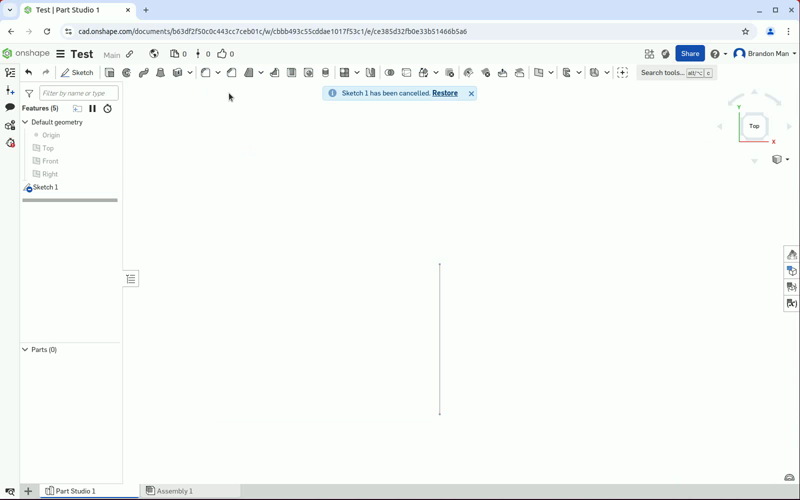
key(shift+s)
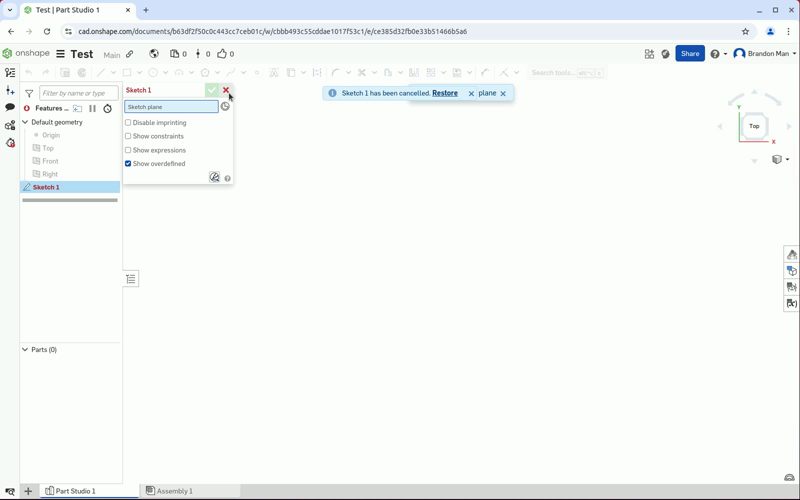
mouse_move(73, 150)
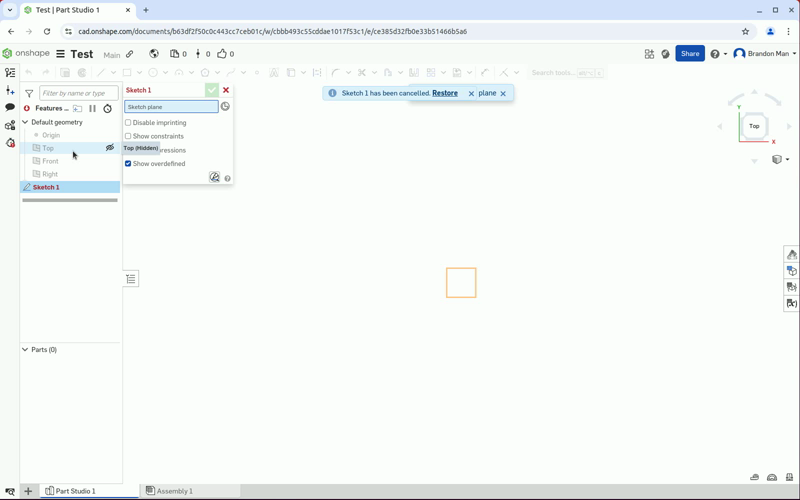
click(73, 150)
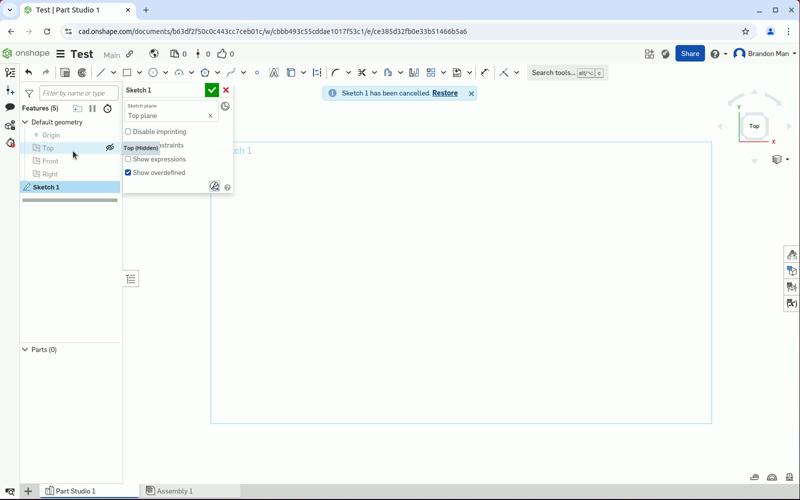
mouse_move(73, 352)
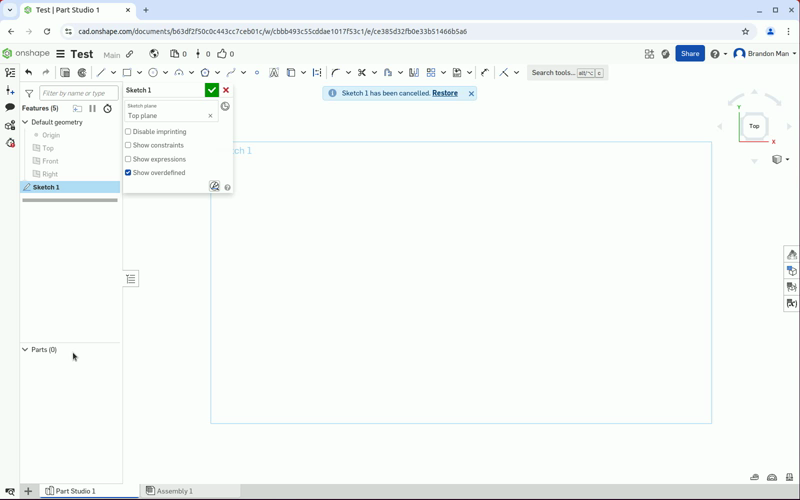
key(y)
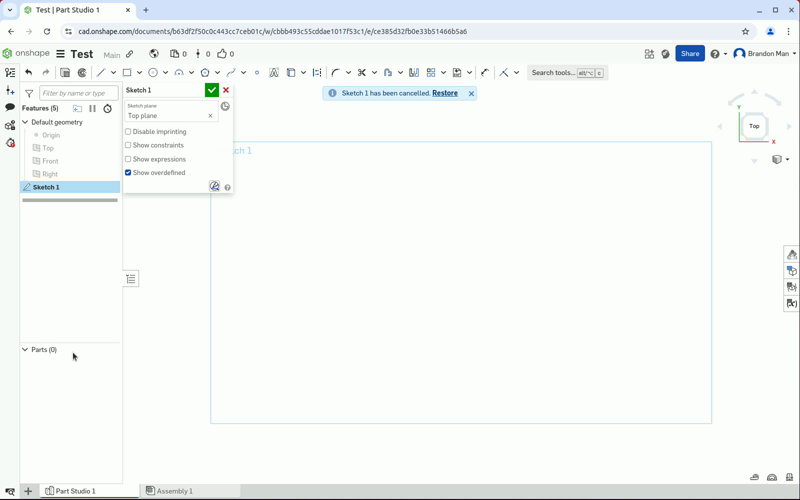
key(l)
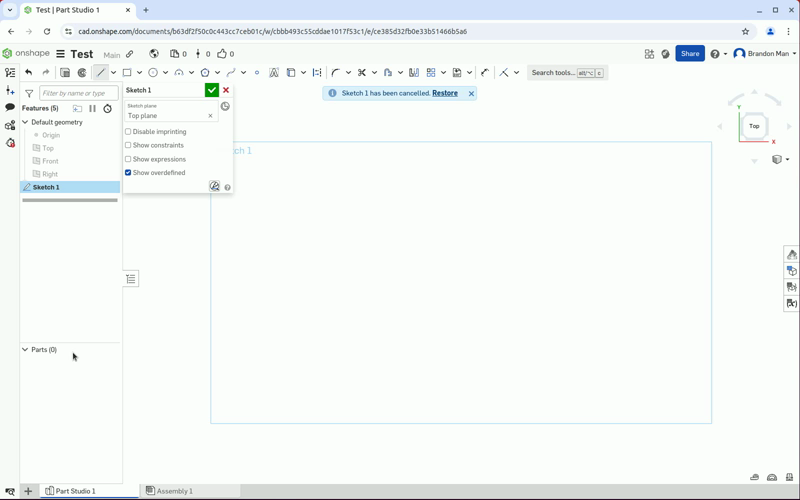
key_down(shift)
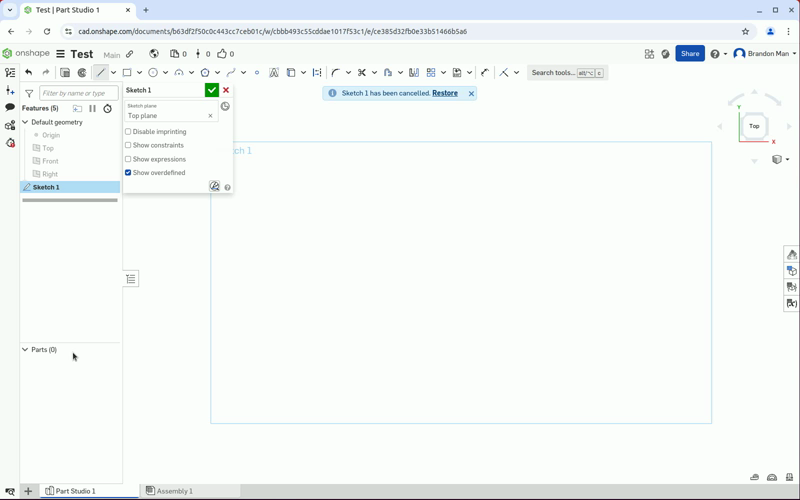
mouse_move(460, 282)
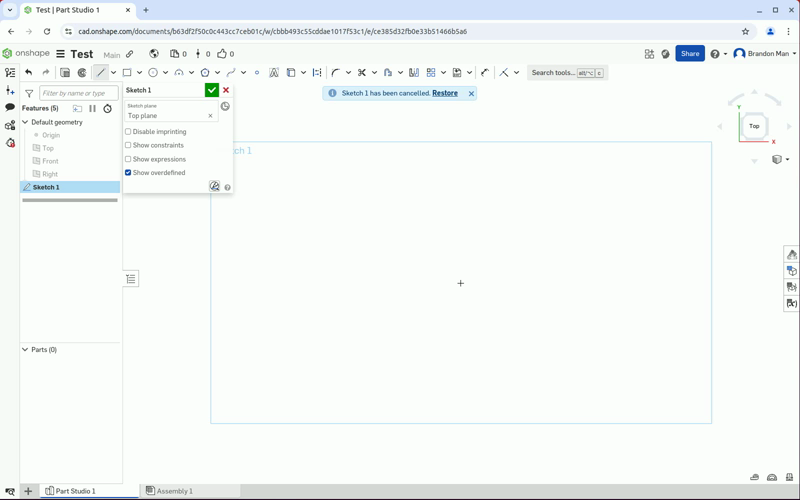
click(460, 282)
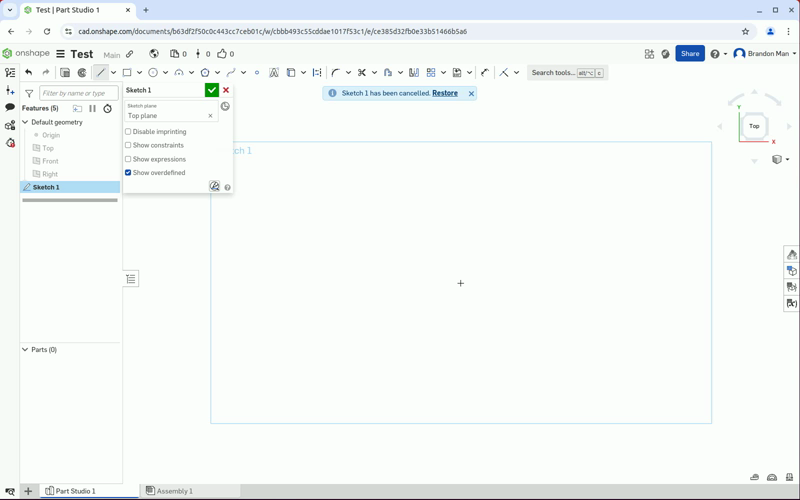
key_up(shift)
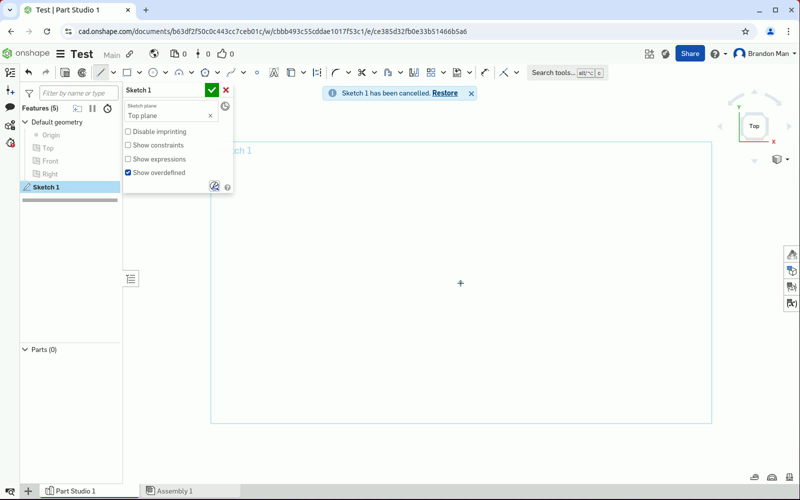
key_down(shift)
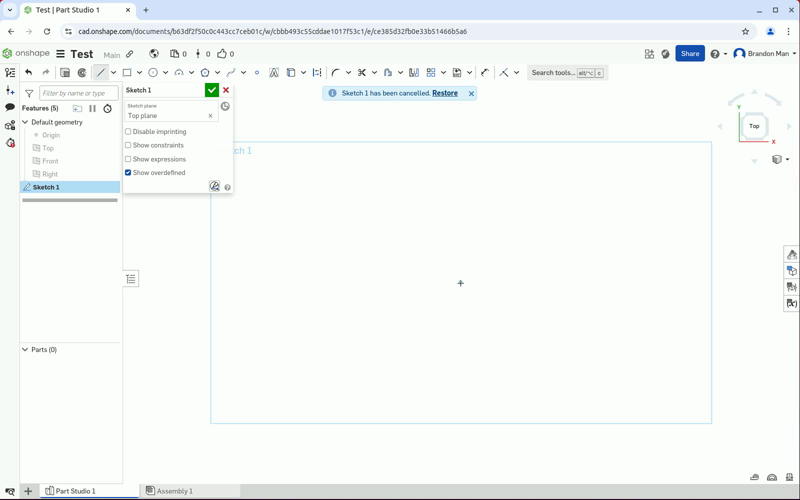
mouse_move(529, 282)
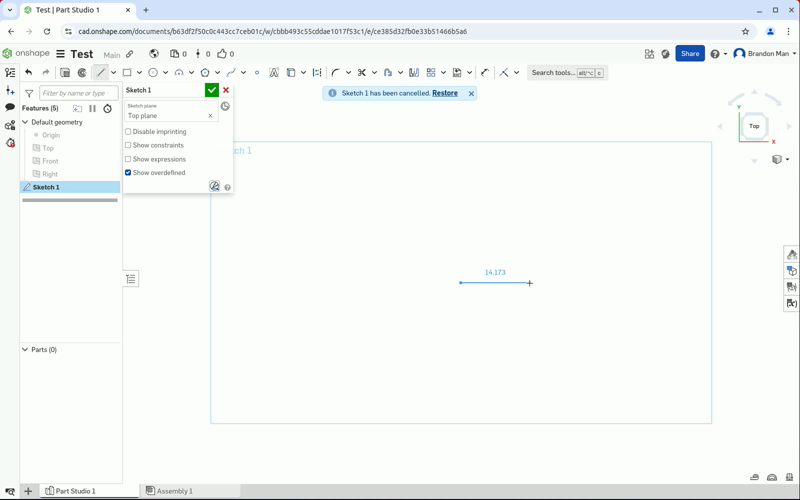
click(529, 282)
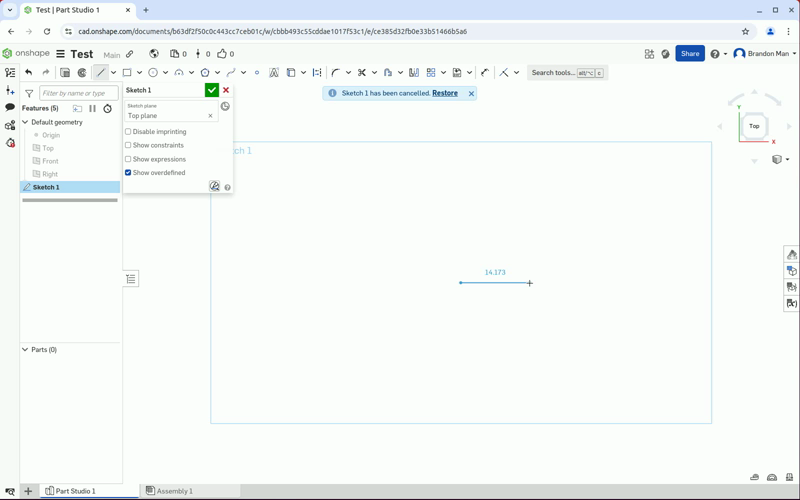
key_up(shift)
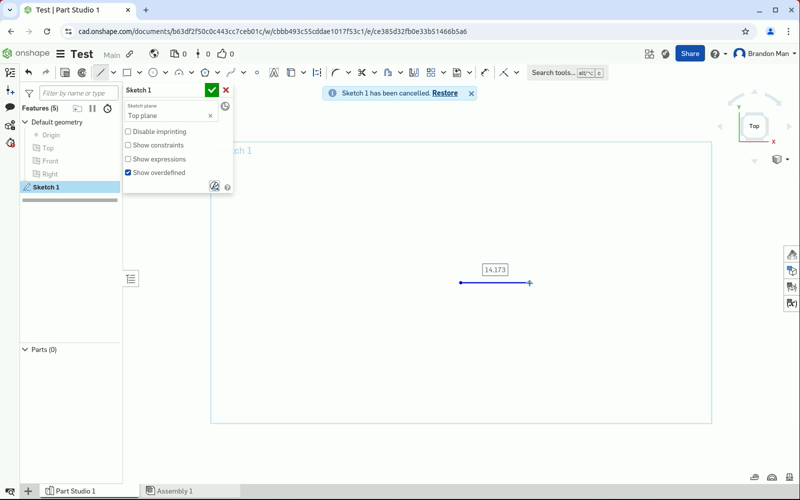
key_down(shift)
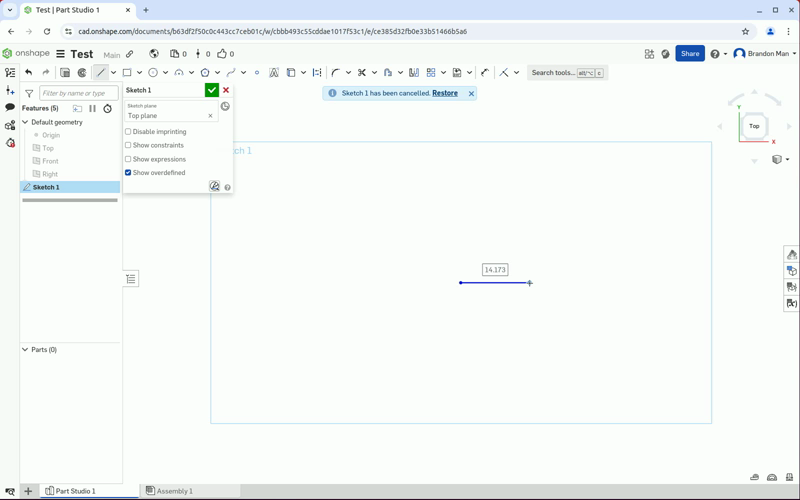
mouse_move(529, 170)
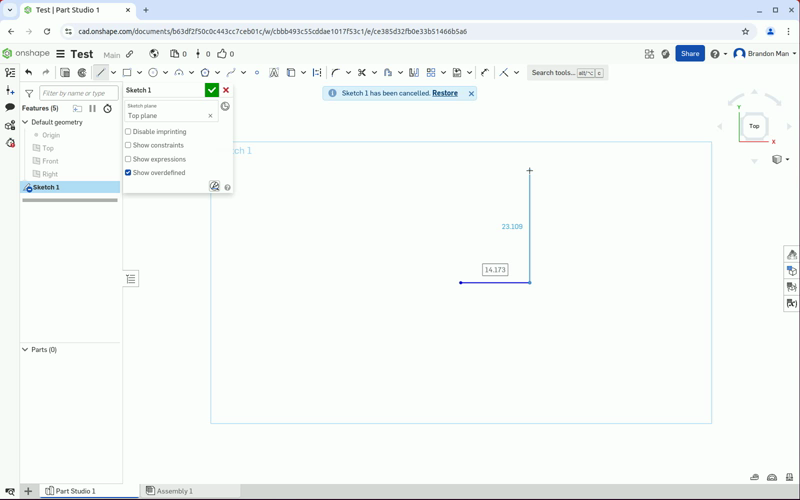
click(529, 170)
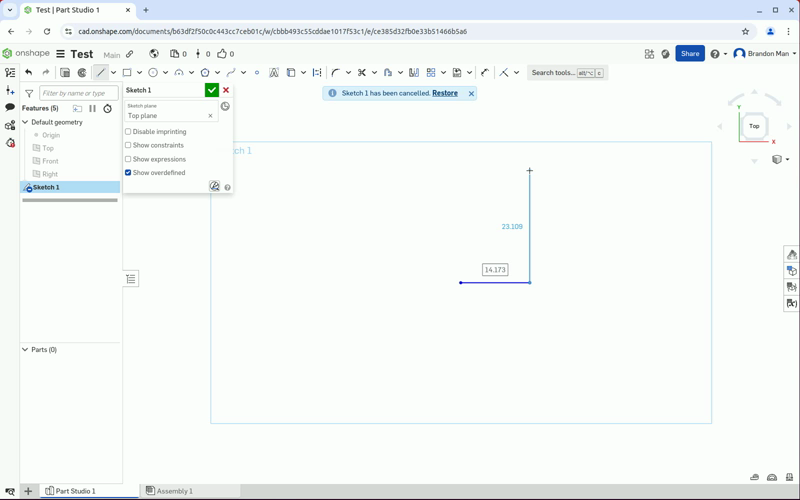
key_up(shift)
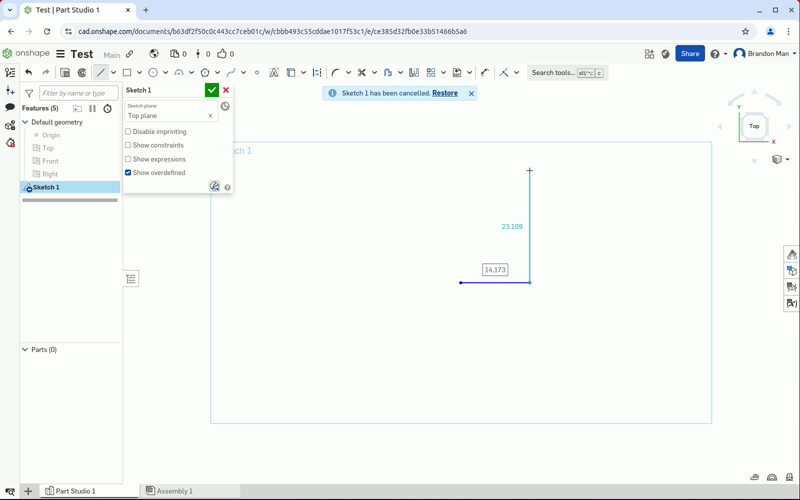
key_down(shift)
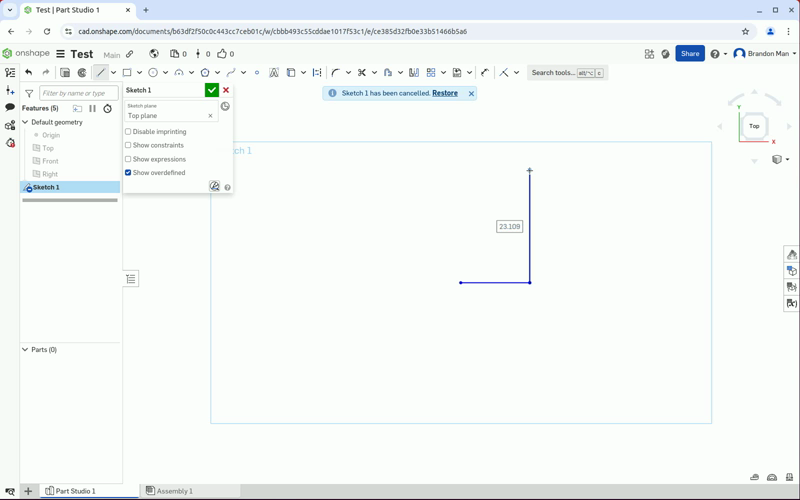
mouse_move(460, 170)
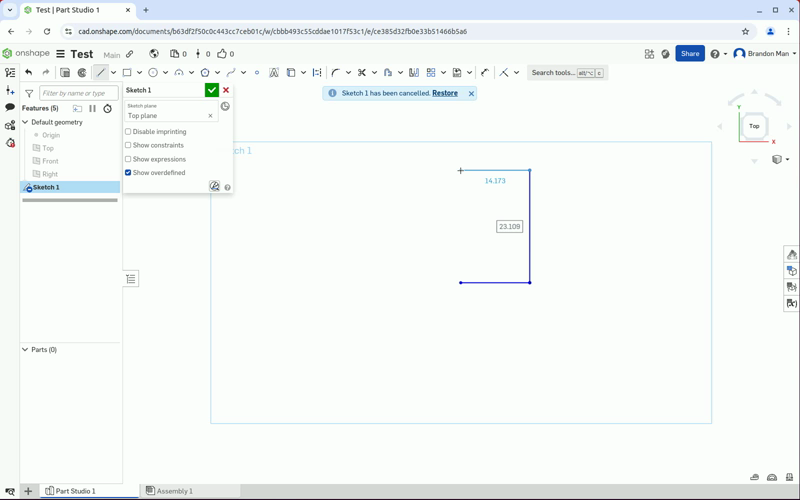
click(460, 170)
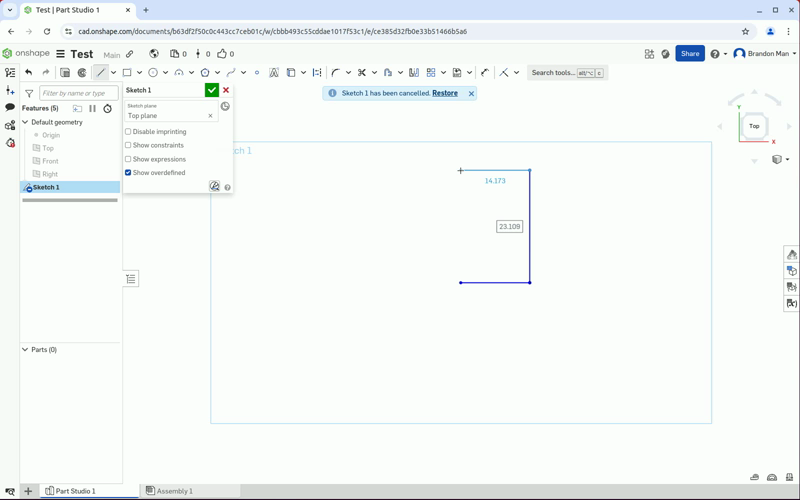
key_up(shift)
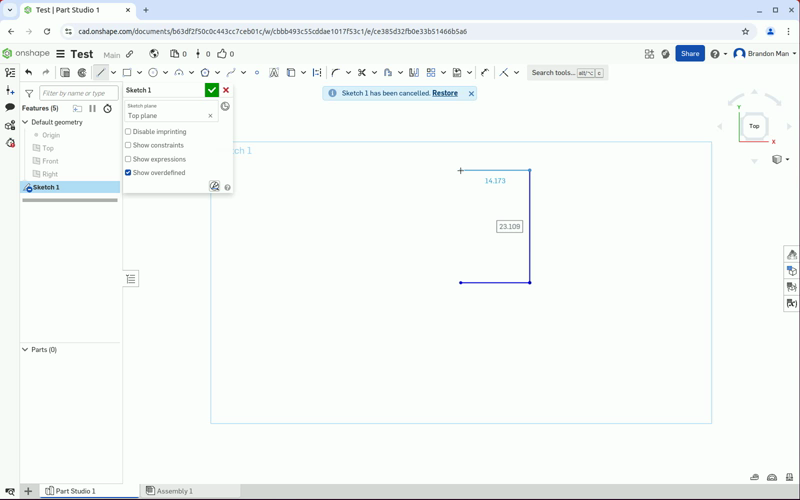
key_down(shift)
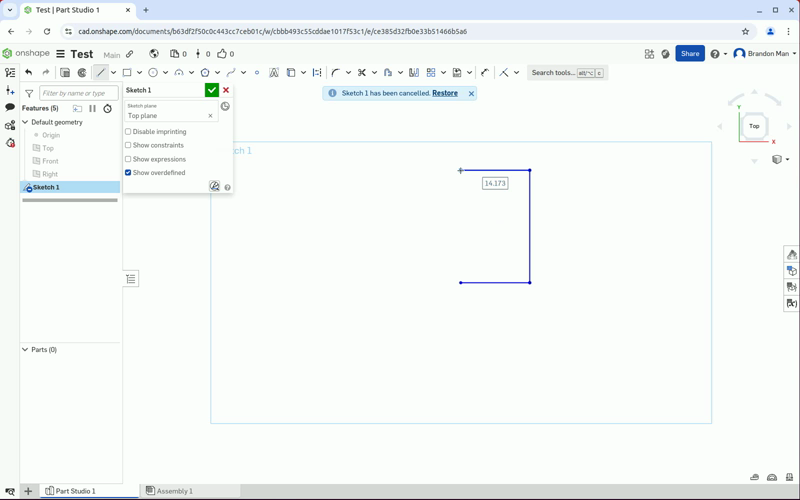
mouse_move(460, 282)
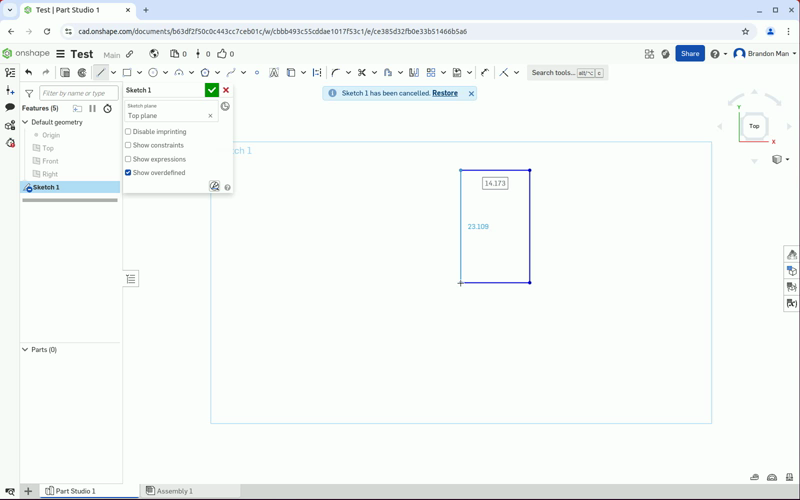
key_up(shift)
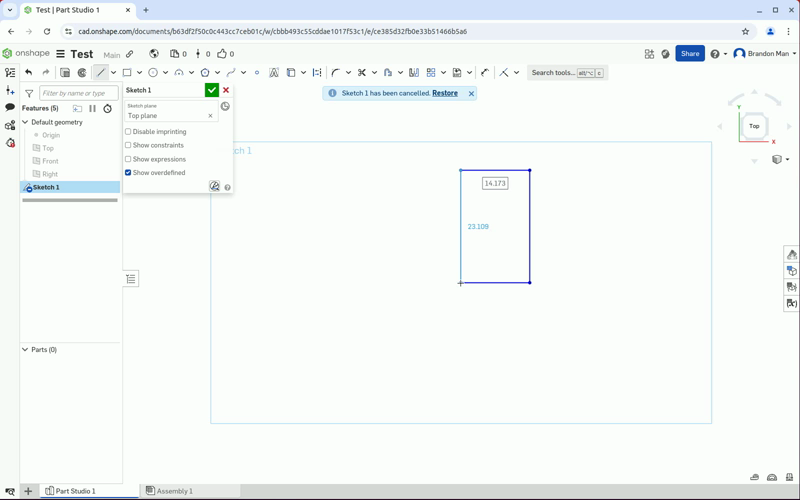
click(460, 282)
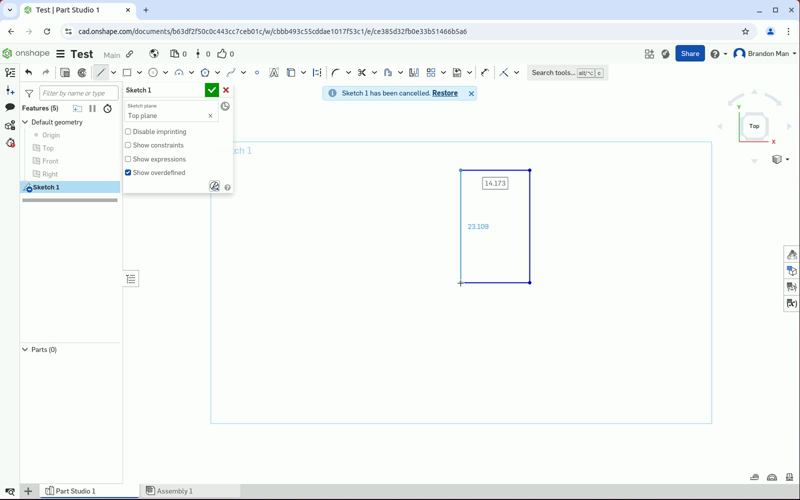
key(esc)
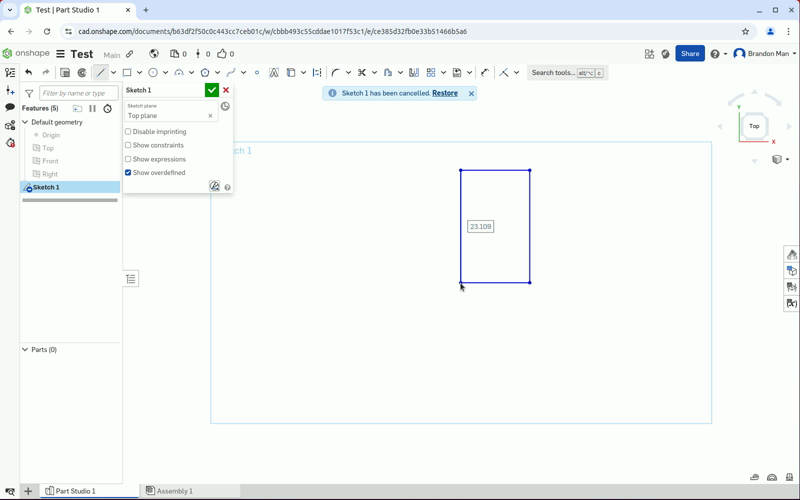
mouse_move(520, 273)
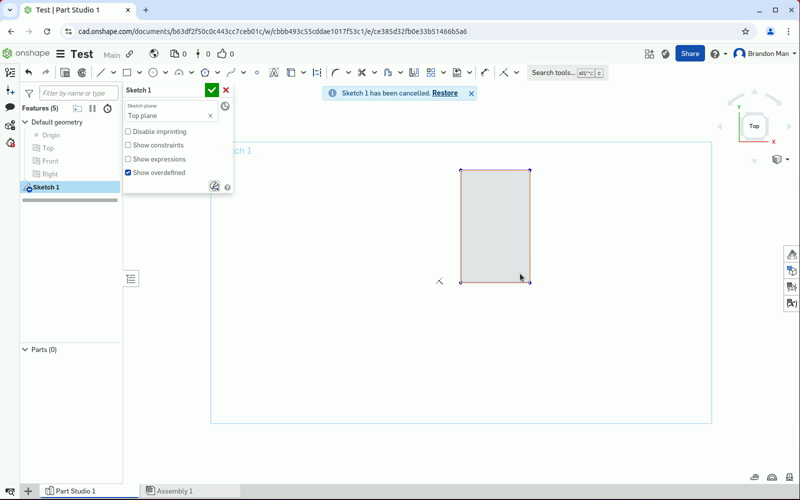
click(520, 273)
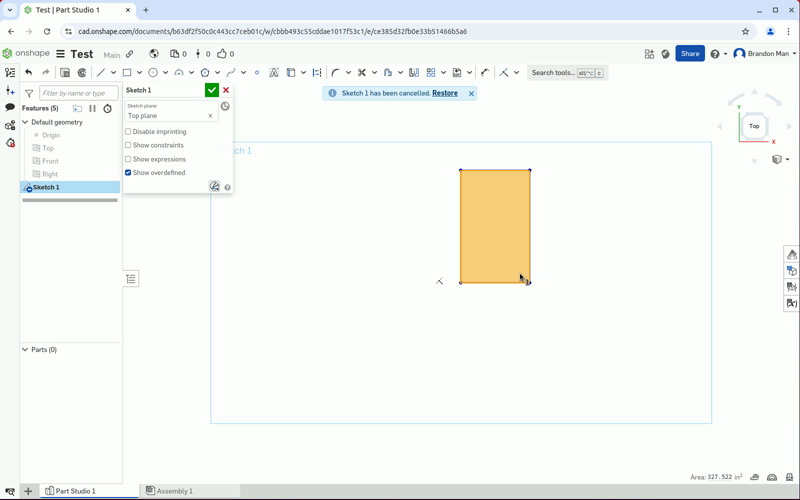
mouse_move(73, 352)
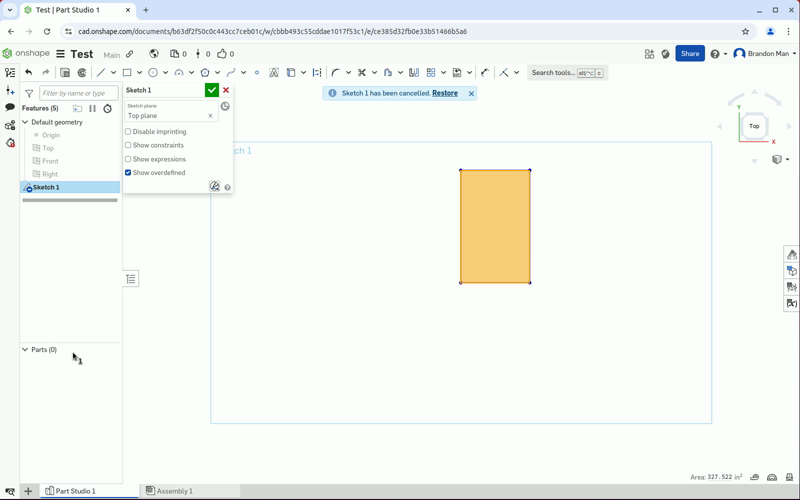
key(shift+y)
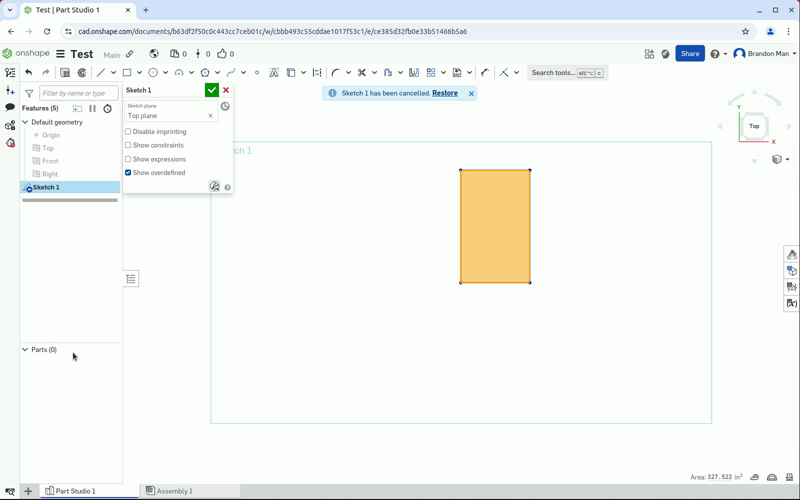
key(shift+e)
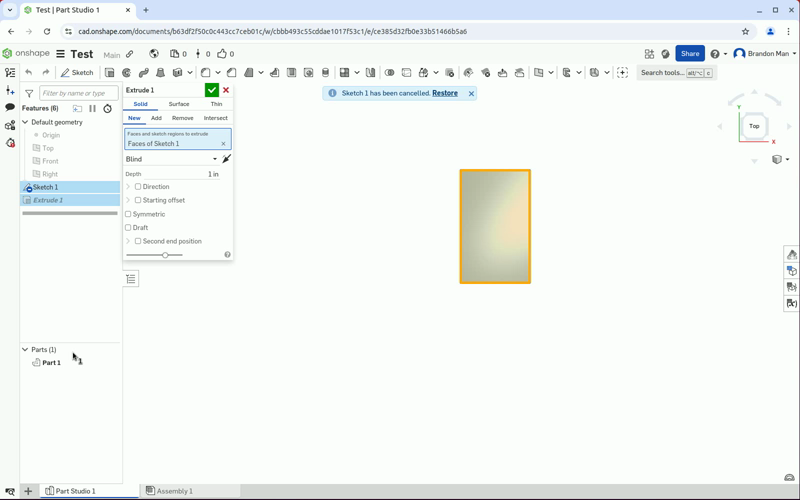
mouse_move(143, 106)
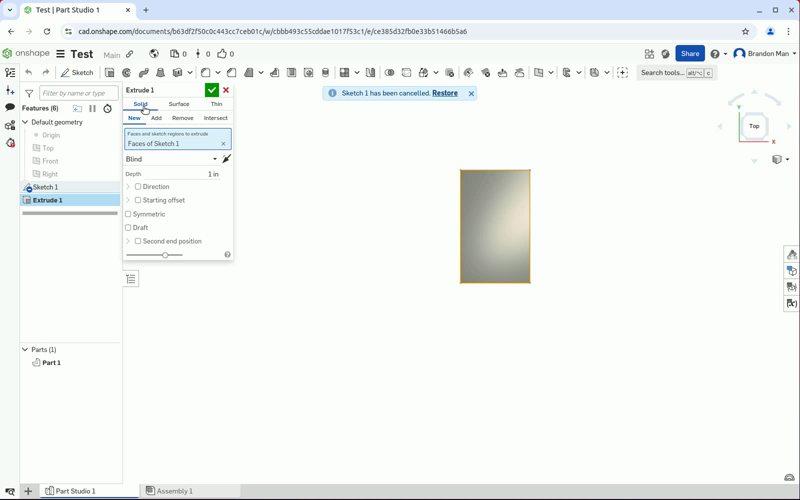
click(143, 106)
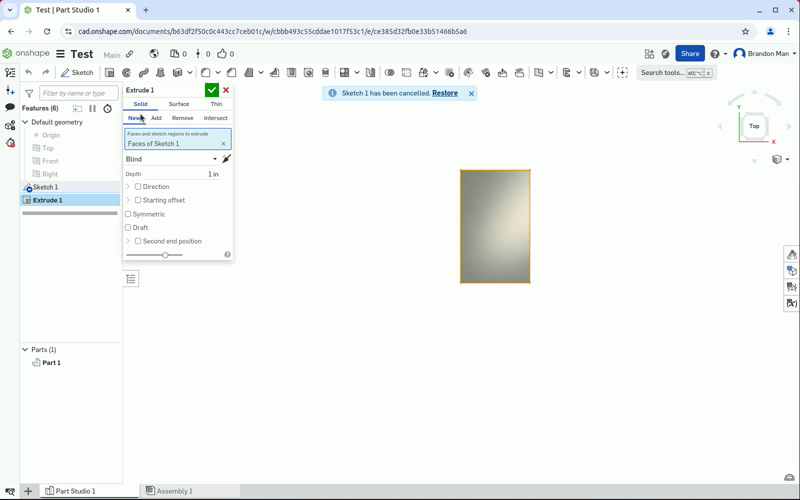
mouse_move(137, 120)
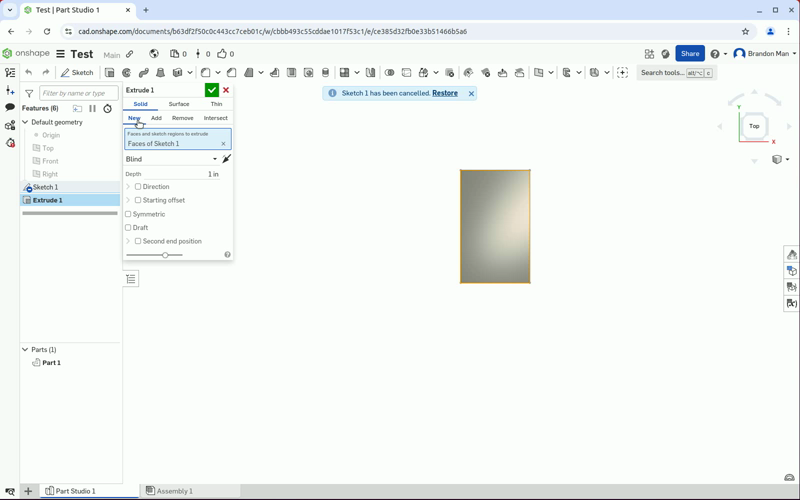
click(137, 120)
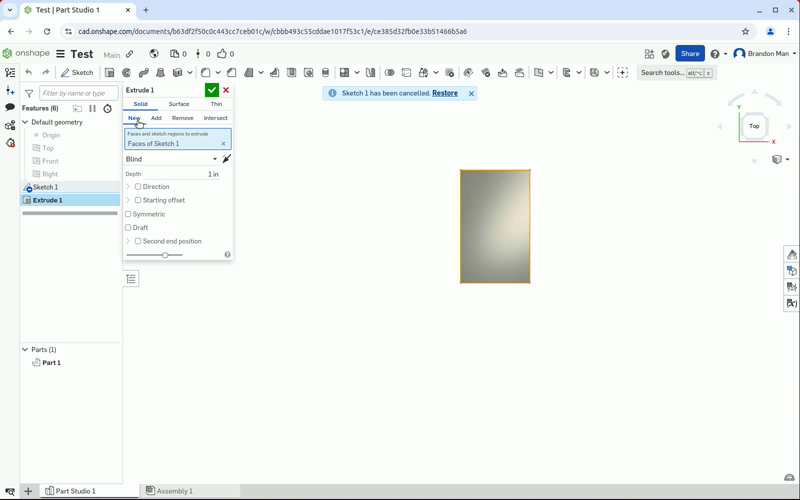
key(tab, 4)
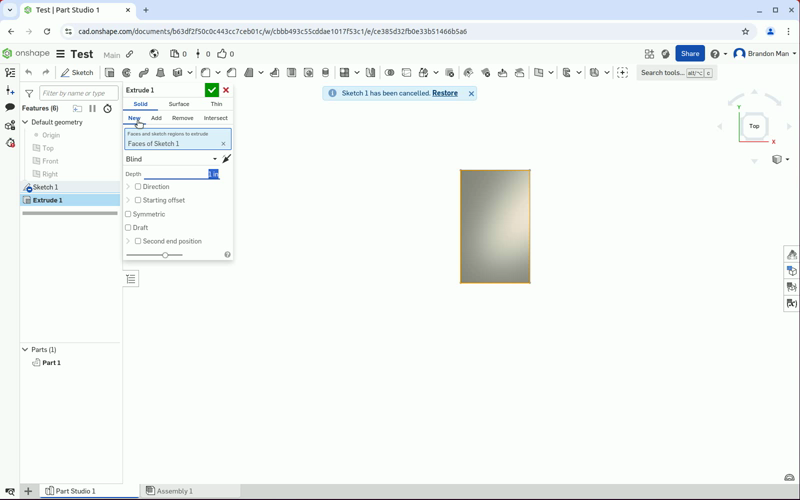
text(0.722)
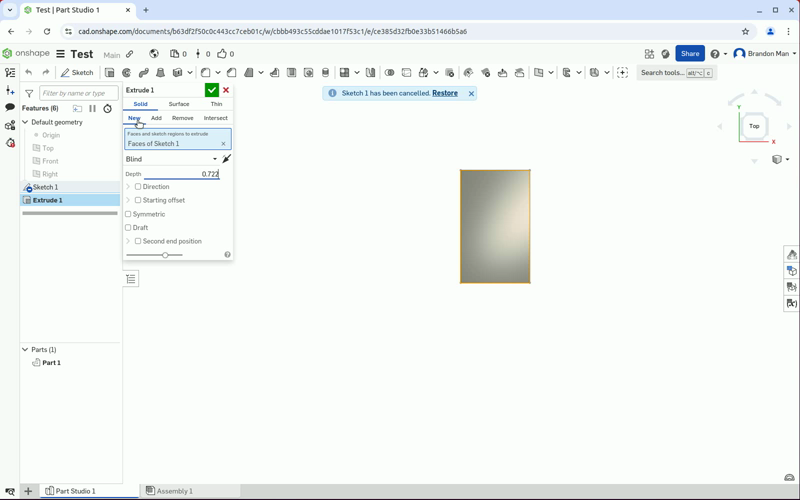
key(enter)
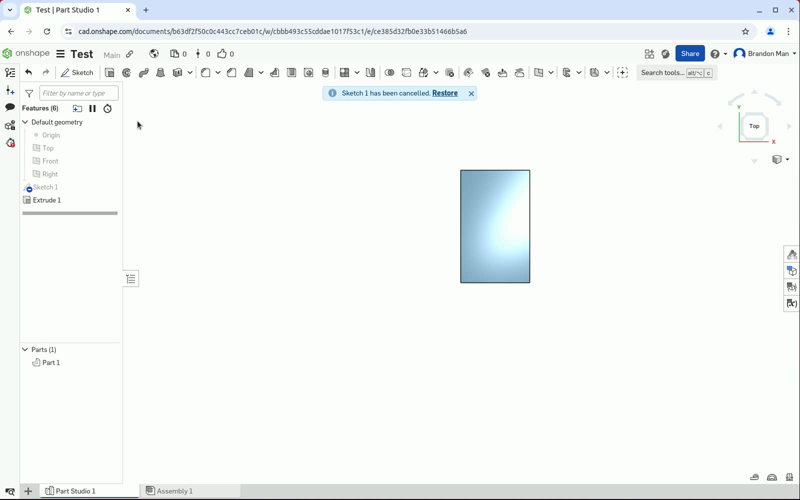
key(shift+h)
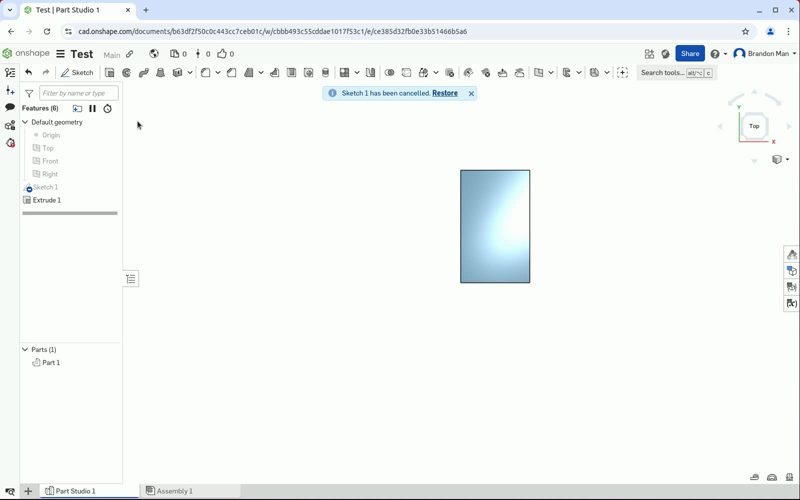
key(shift+h)
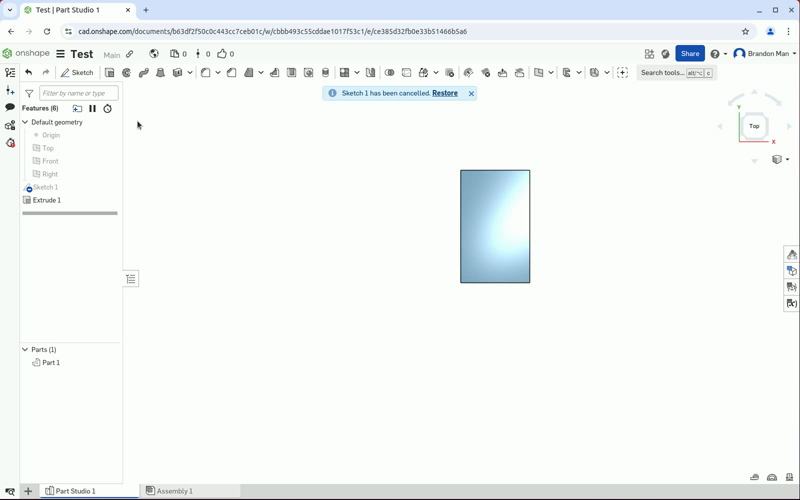
mouse_move(73, 189)
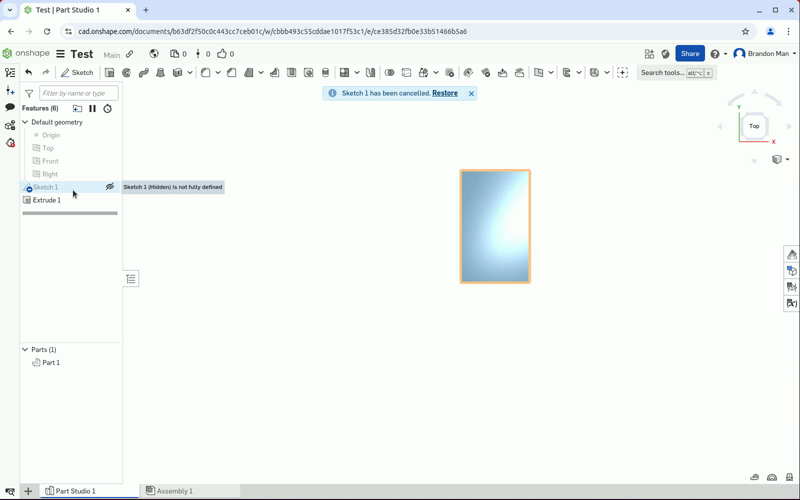
click(73, 189)
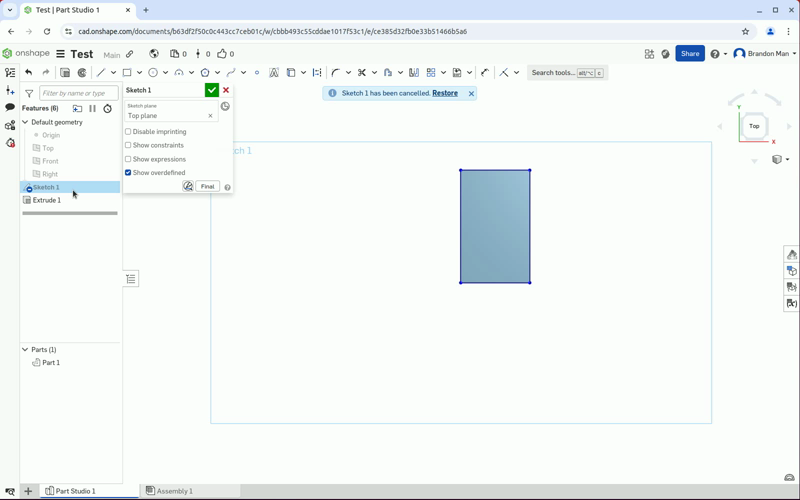
mouse_move(229, 92)
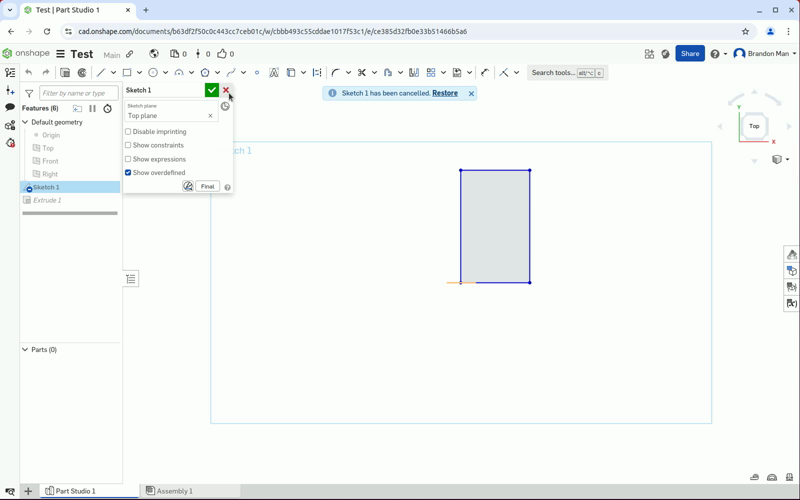
click(229, 92)
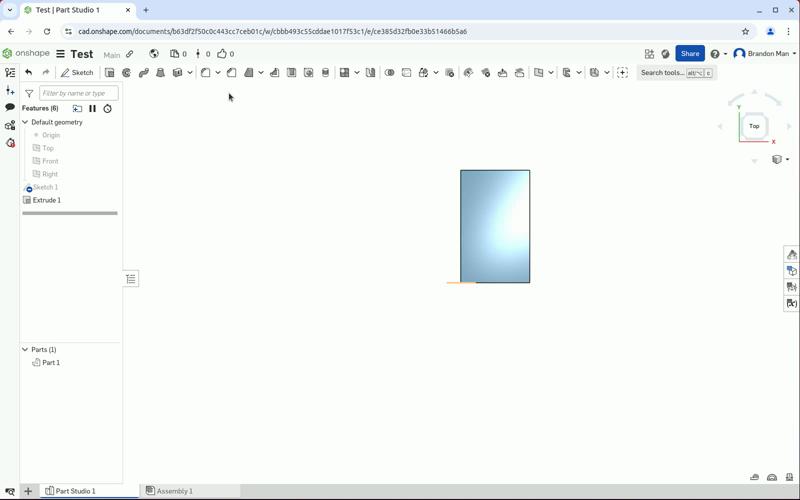
mouse_move(541, 75)
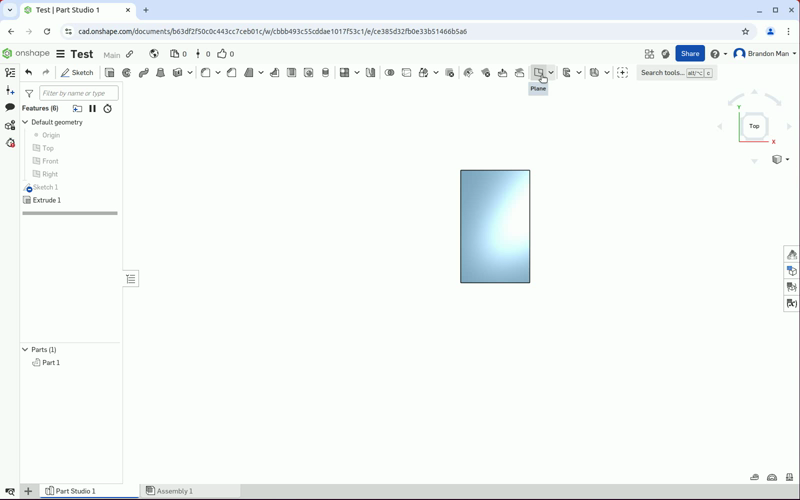
click(541, 75)
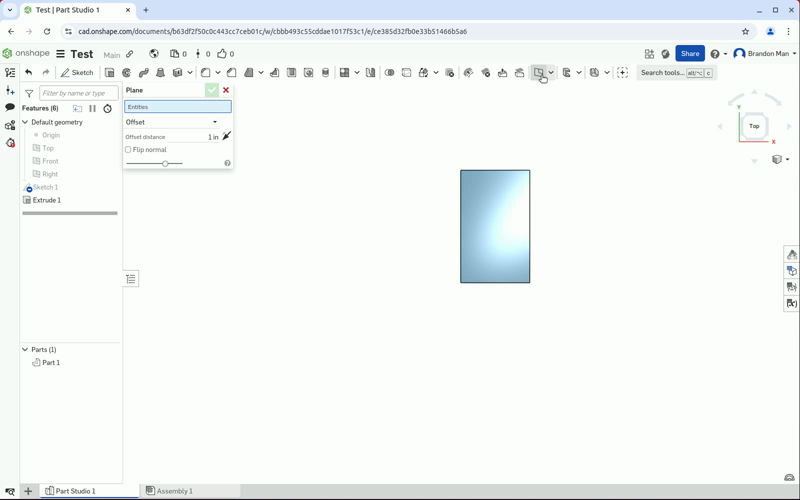
mouse_move(73, 150)
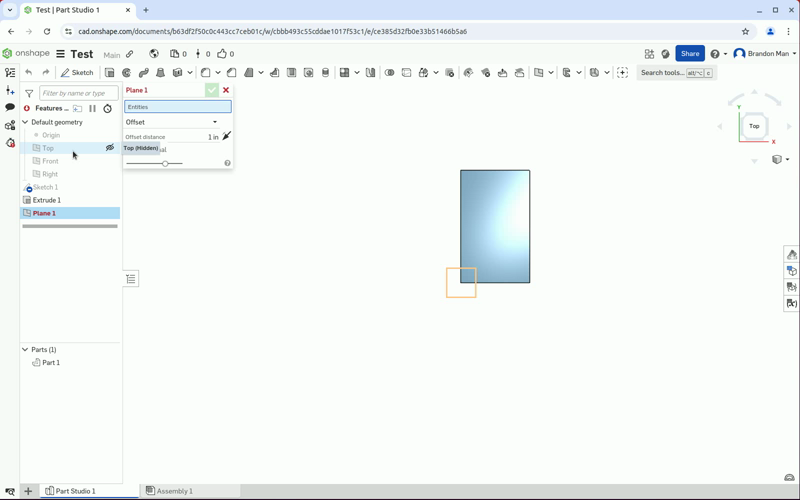
click(73, 150)
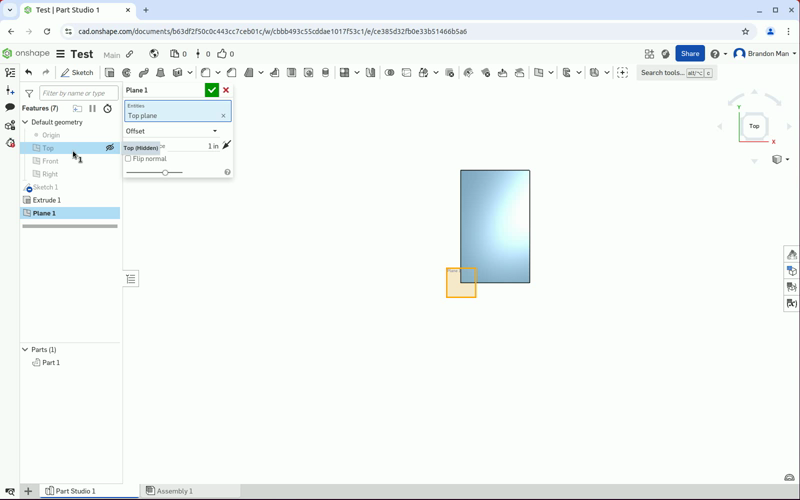
key(tab, 2)
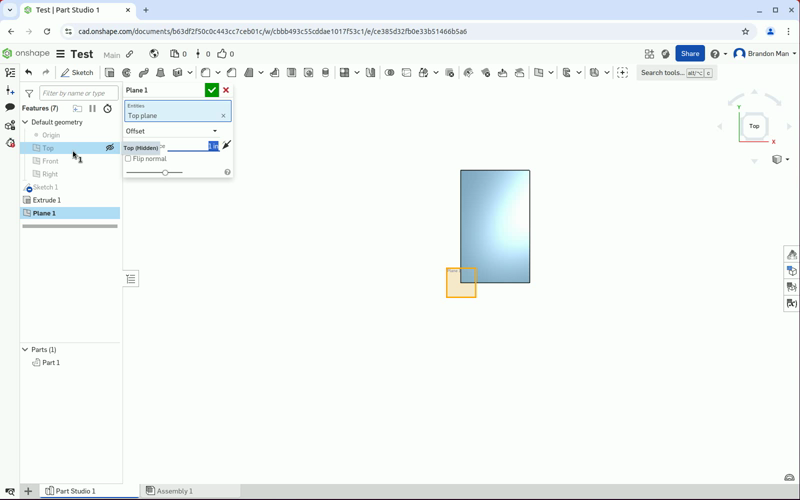
text(0.709)
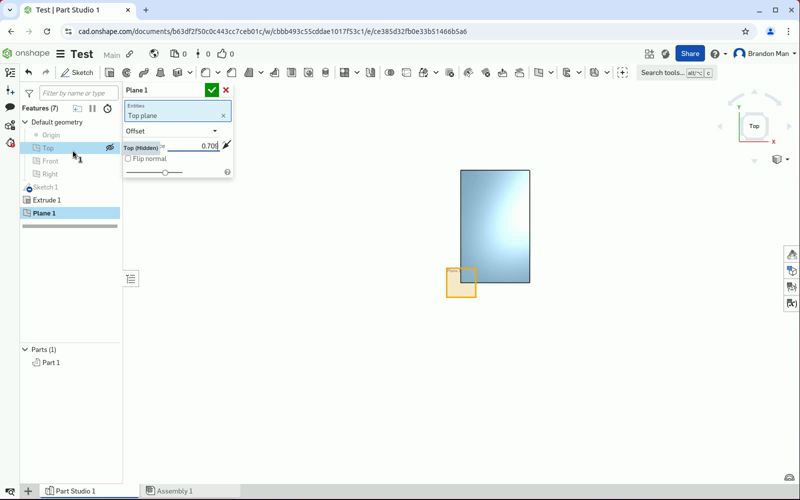
key(enter, 2)
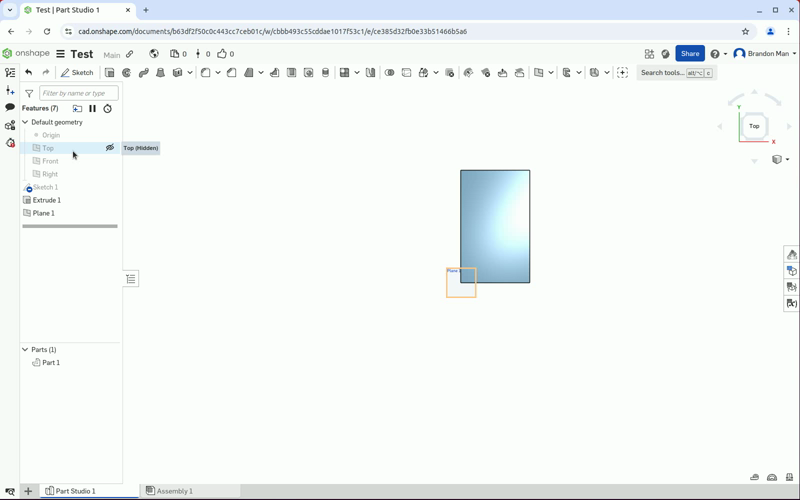
key(shift+s)
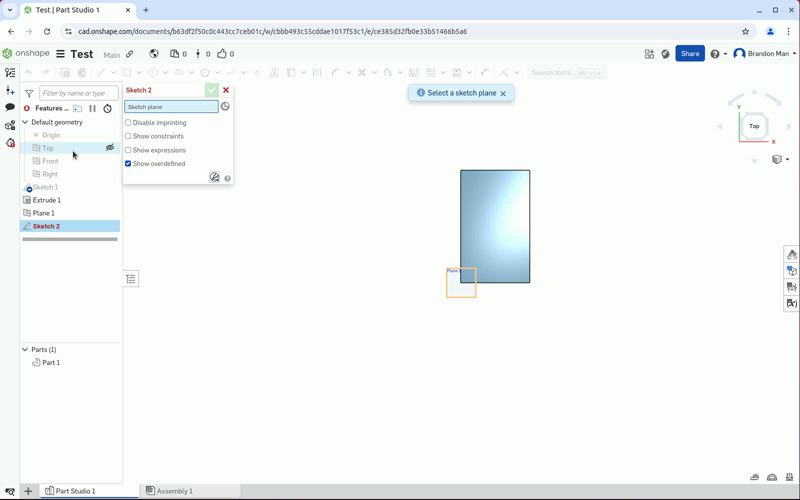
mouse_move(73, 215)
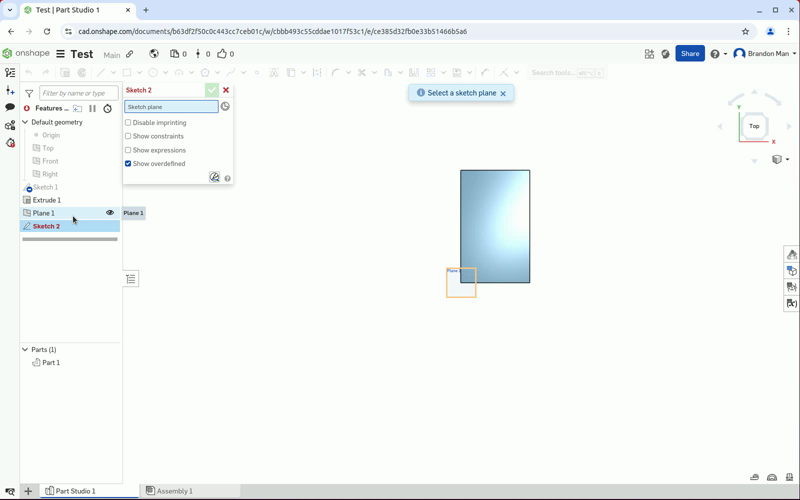
click(73, 215)
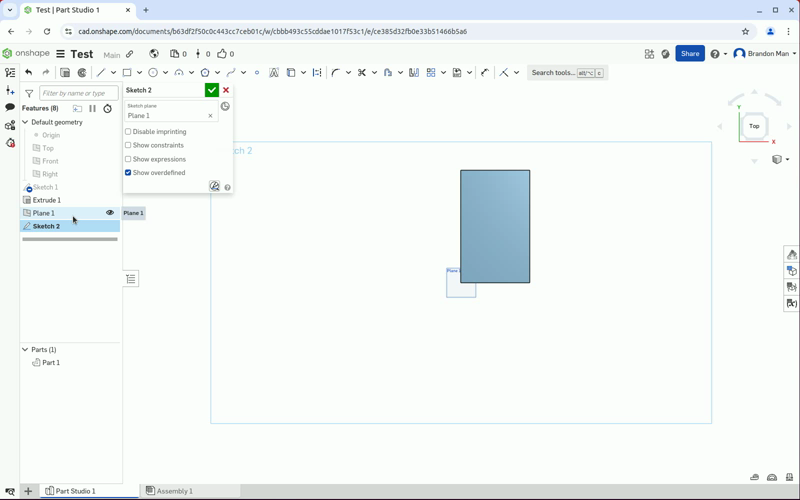
mouse_move(73, 352)
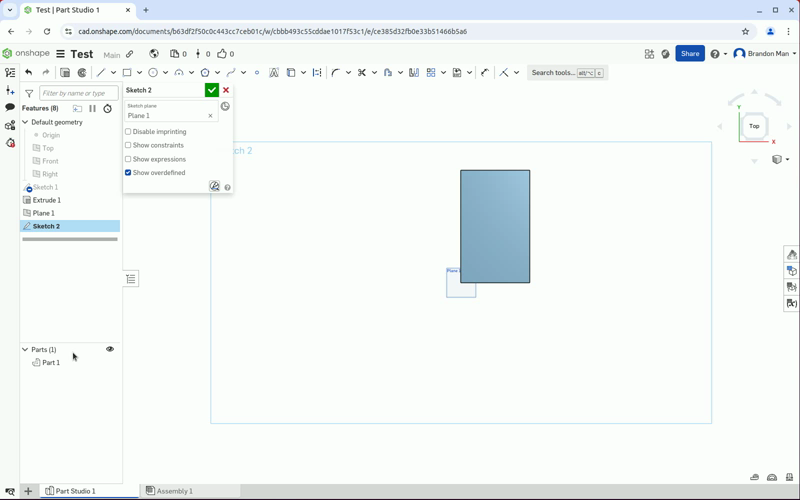
key(y)
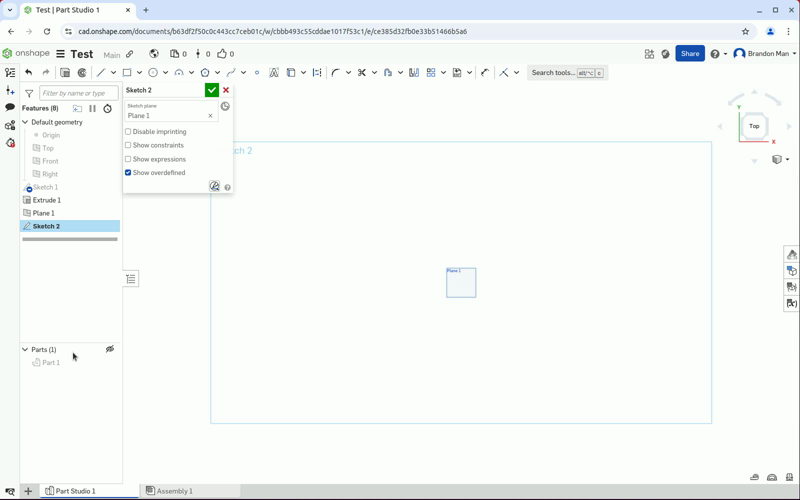
key(l)
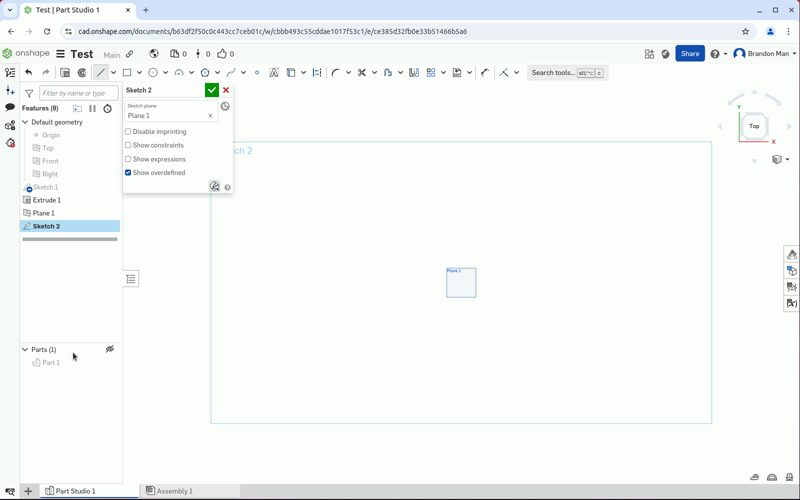
key_down(shift)
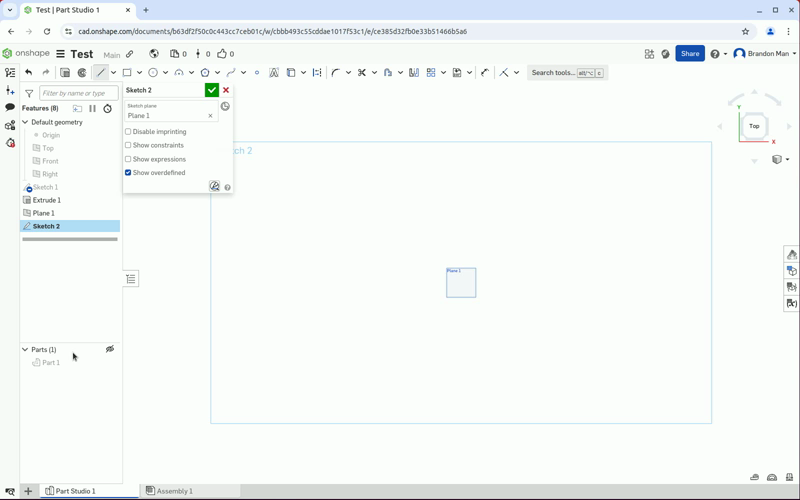
mouse_move(522, 258)
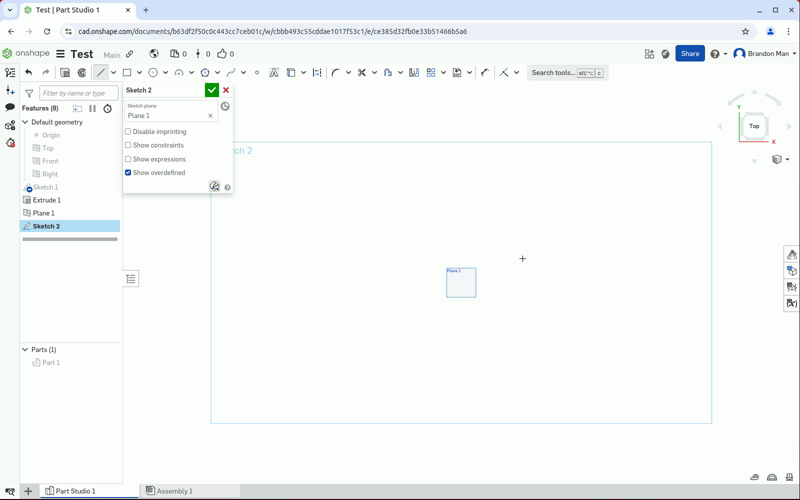
click(522, 258)
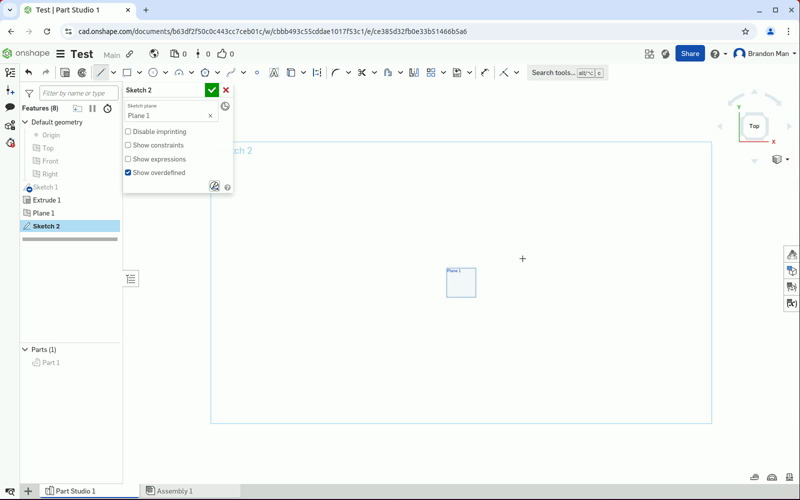
key_up(shift)
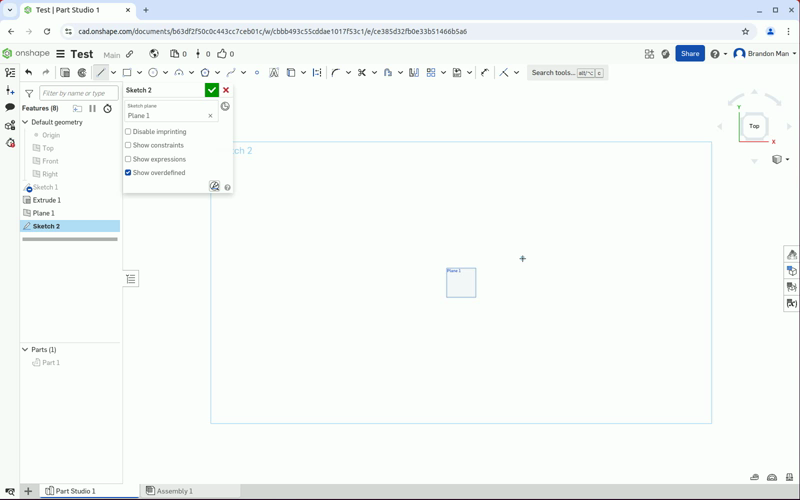
key_down(shift)
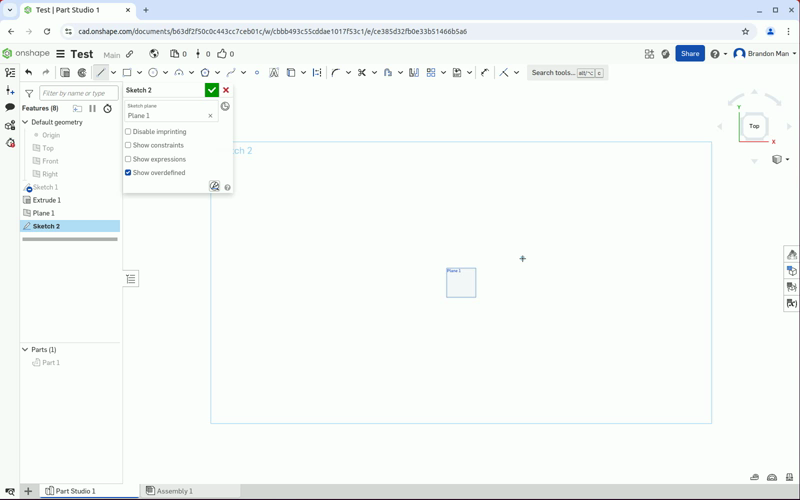
mouse_move(552, 258)
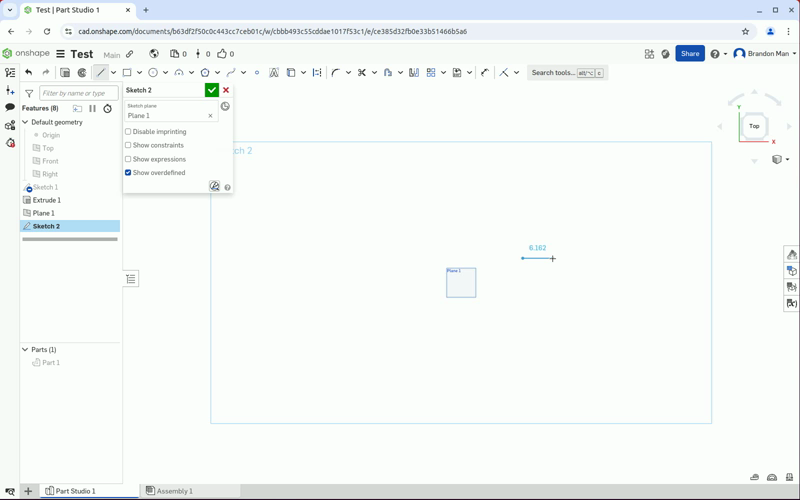
mouse_move(528, 258)
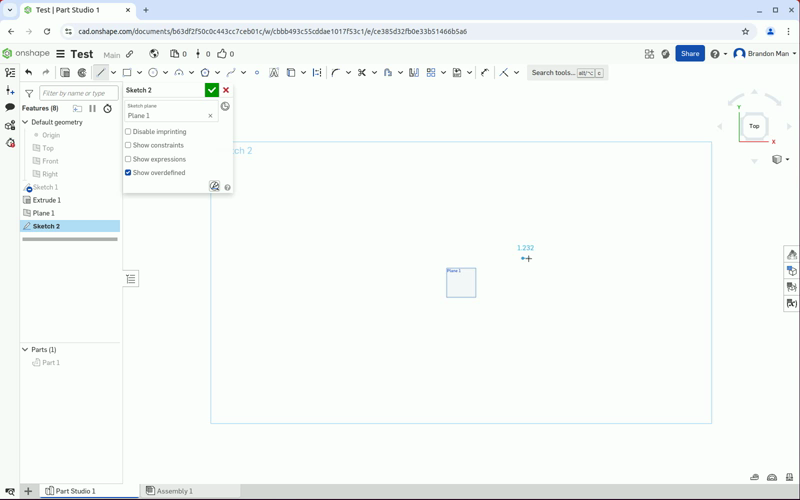
scroll(6)
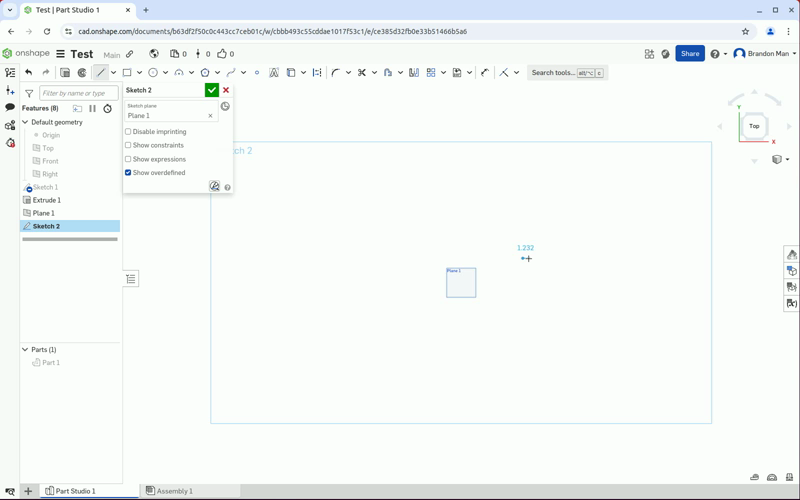
scroll(6)
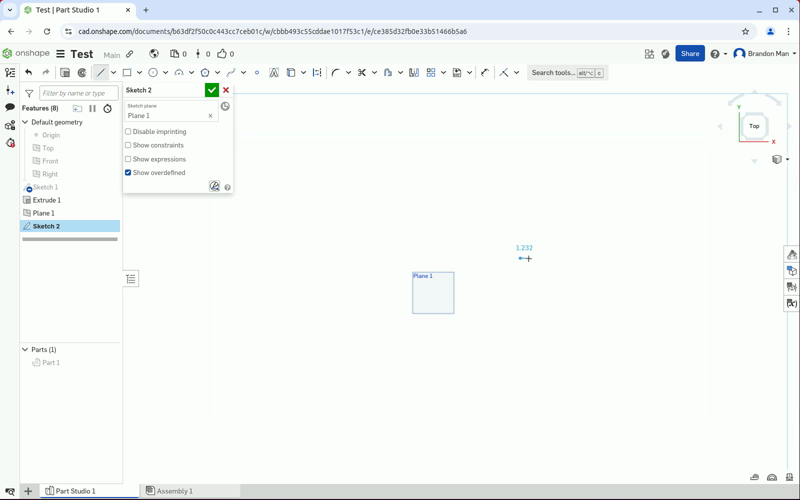
scroll(6)
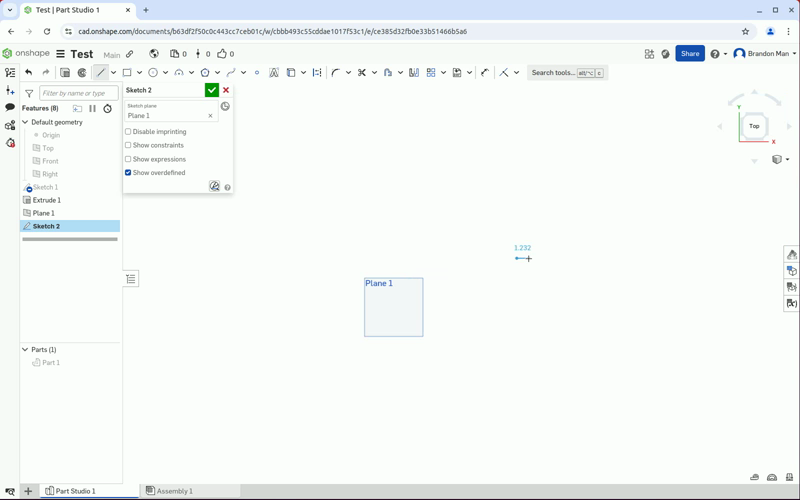
scroll(6)
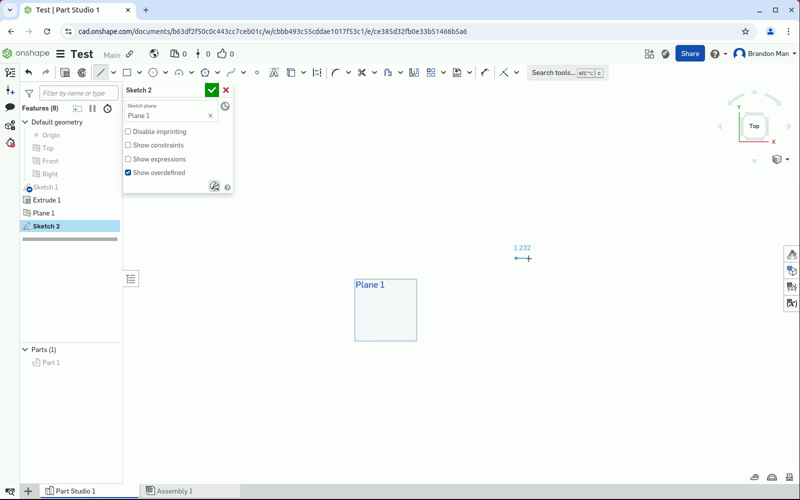
scroll(6)
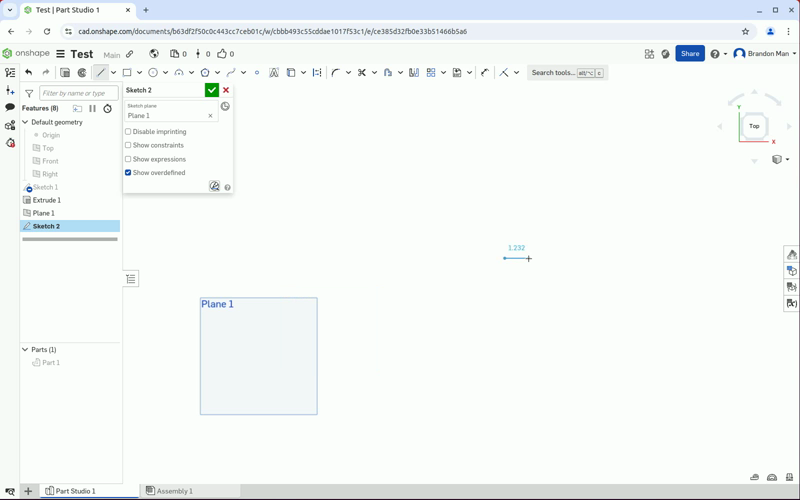
scroll(6)
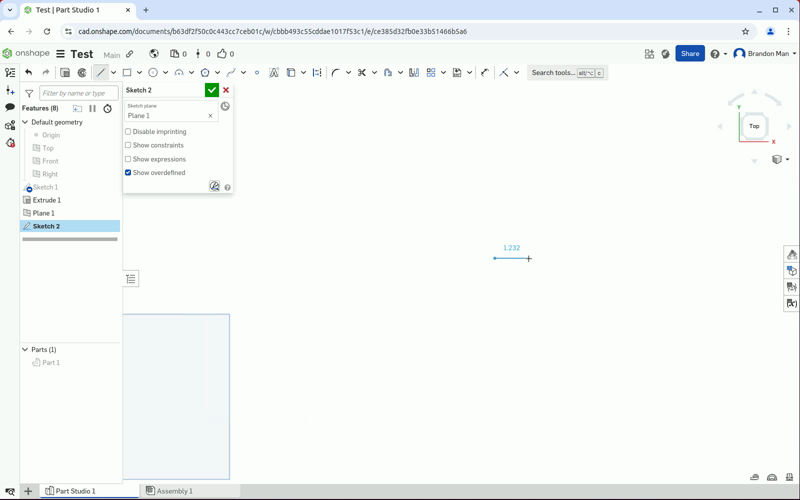
scroll(6)
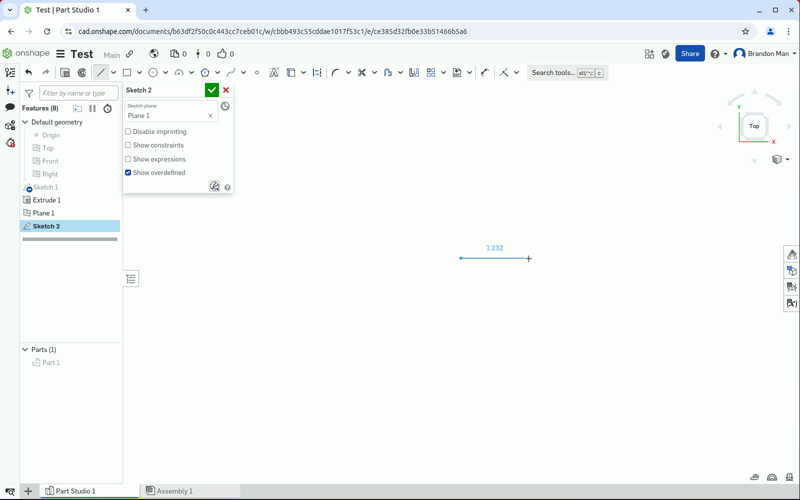
click(528, 258)
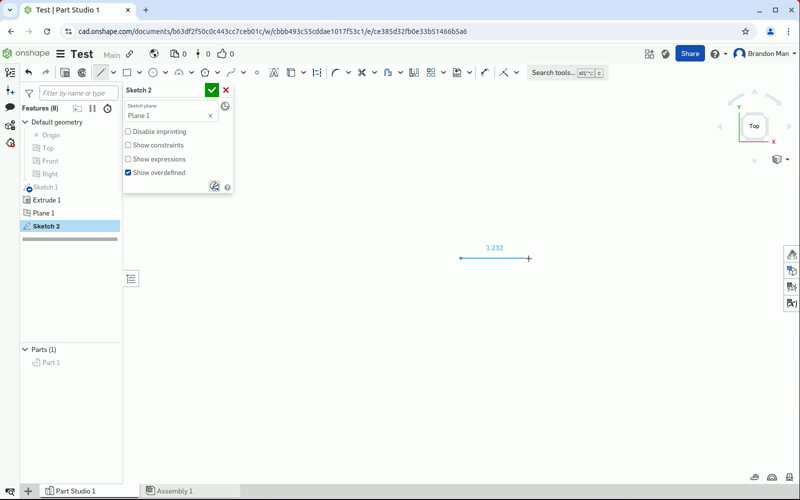
scroll(-6)
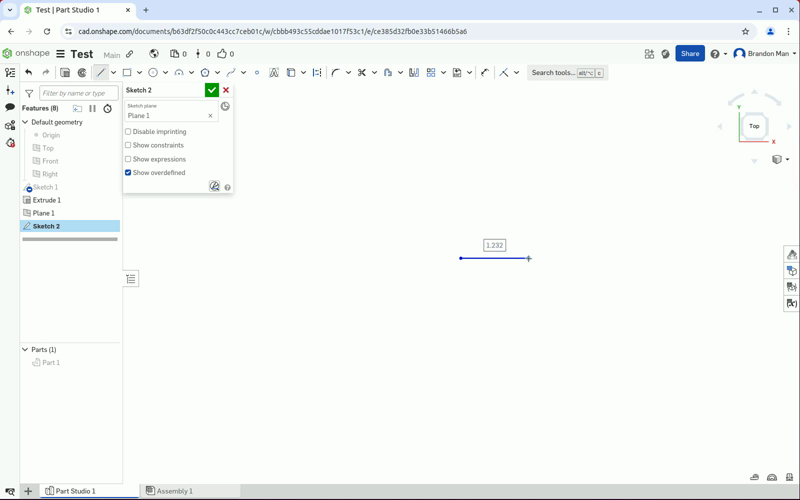
scroll(-6)
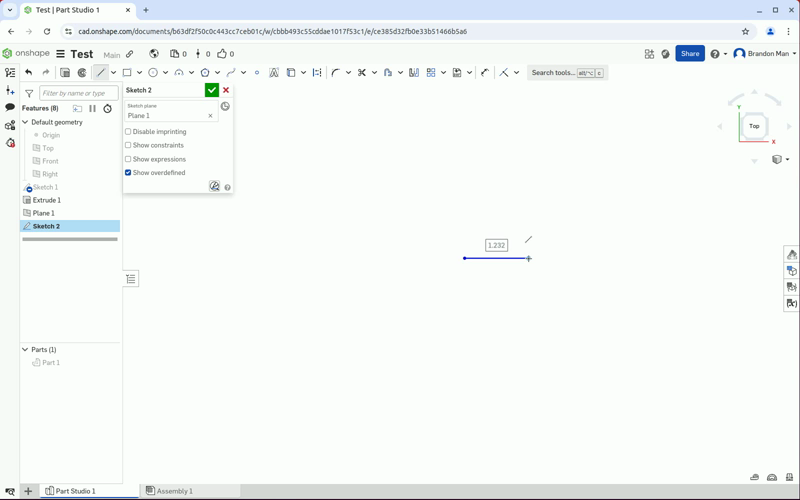
scroll(-6)
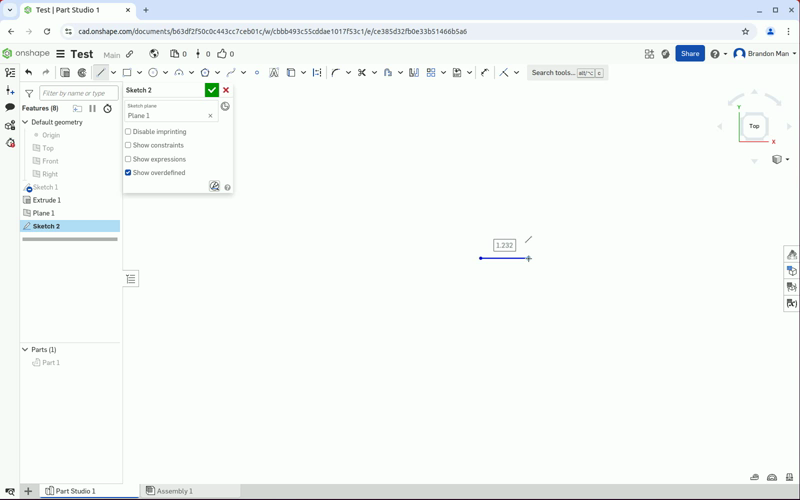
scroll(-6)
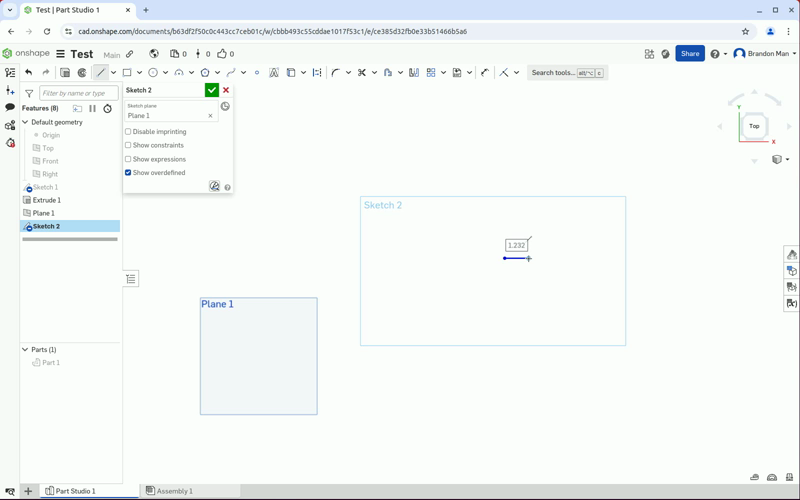
scroll(-6)
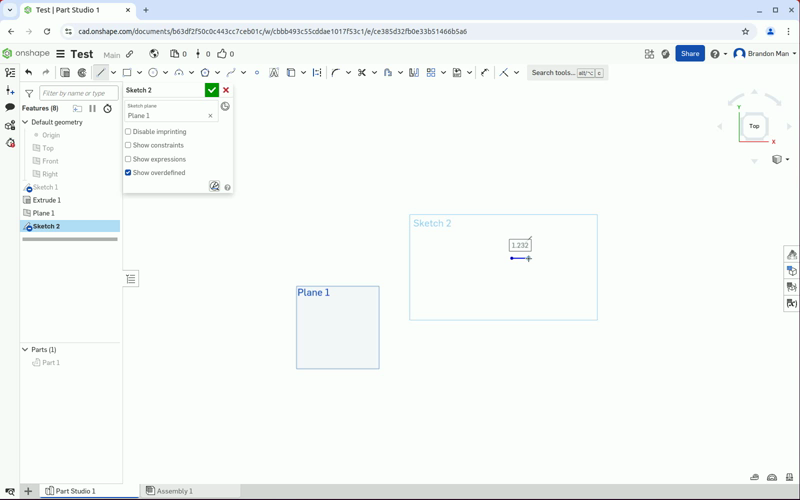
scroll(-6)
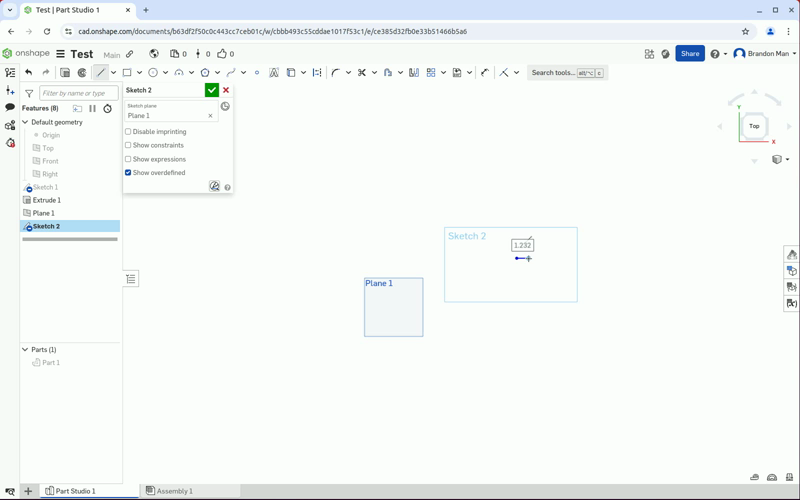
scroll(-6)
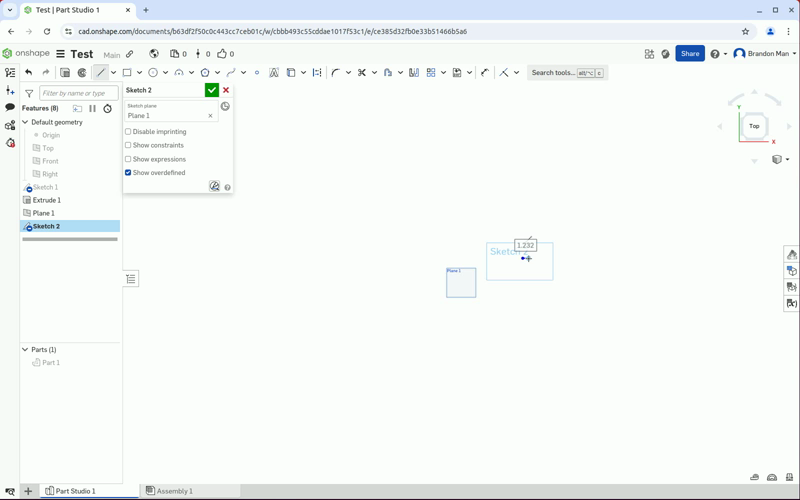
key_up(shift)
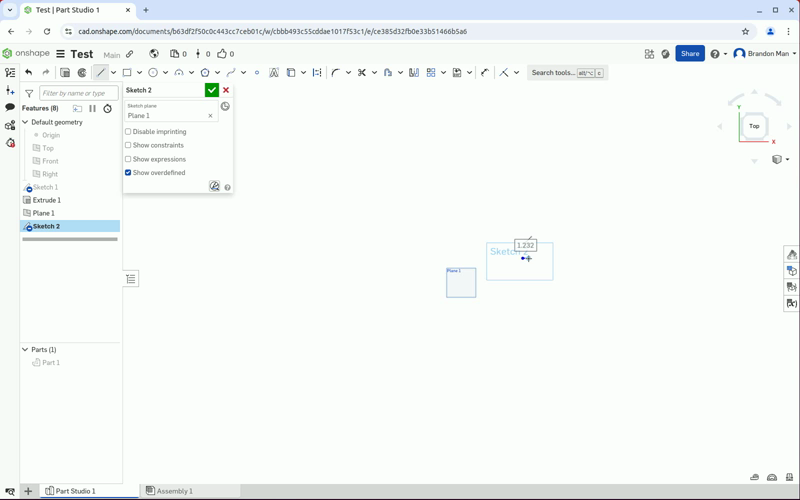
key_down(shift)
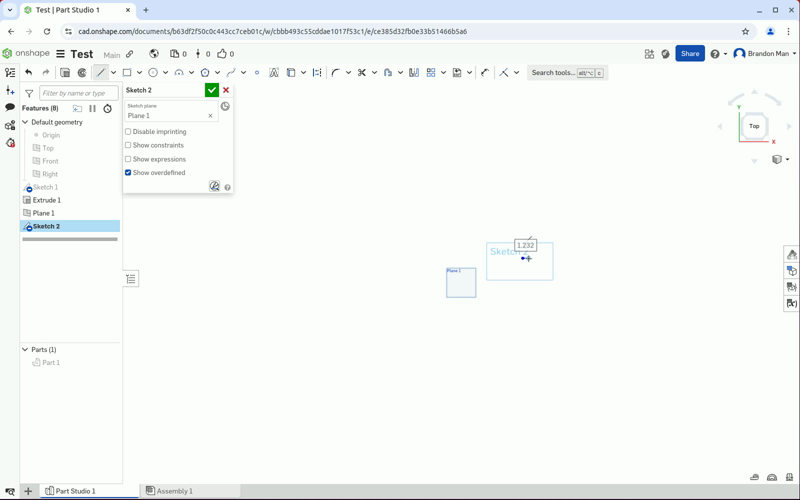
mouse_move(558, 258)
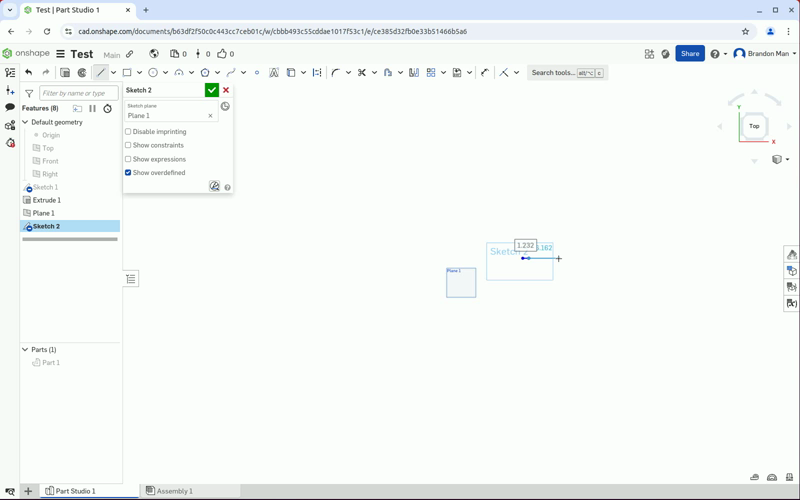
mouse_move(528, 236)
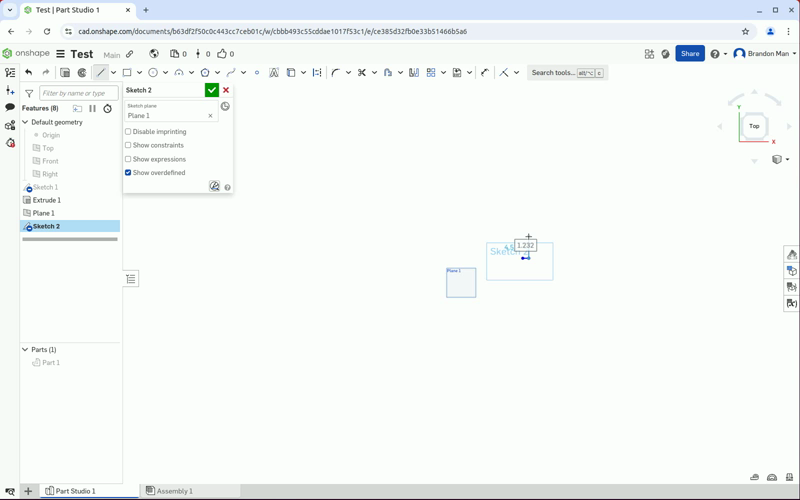
click(528, 236)
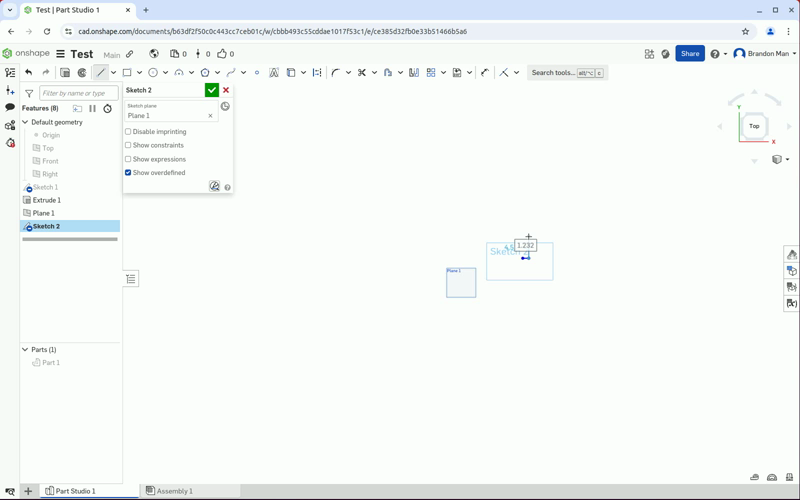
key_up(shift)
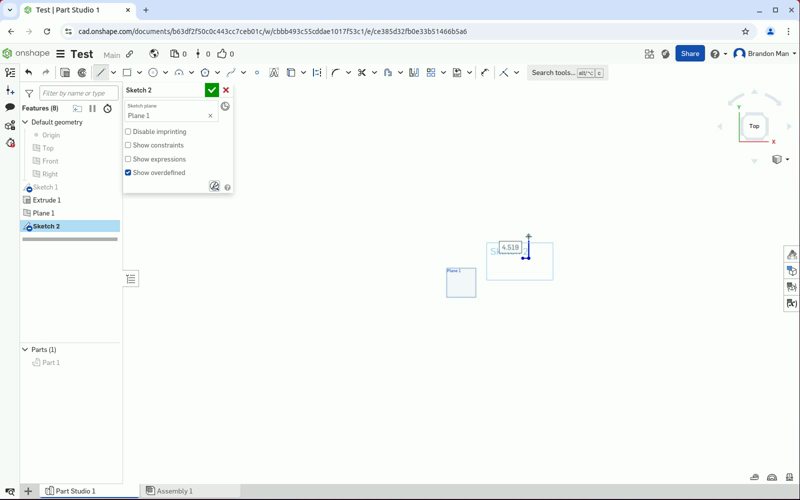
key_down(shift)
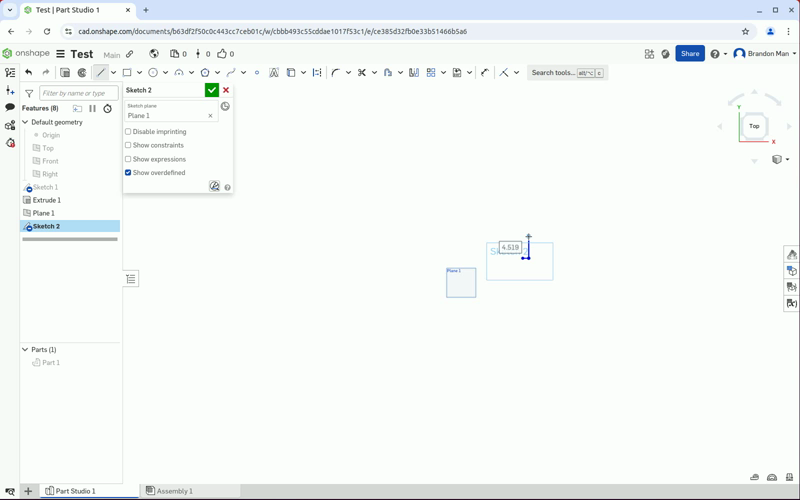
mouse_move(558, 236)
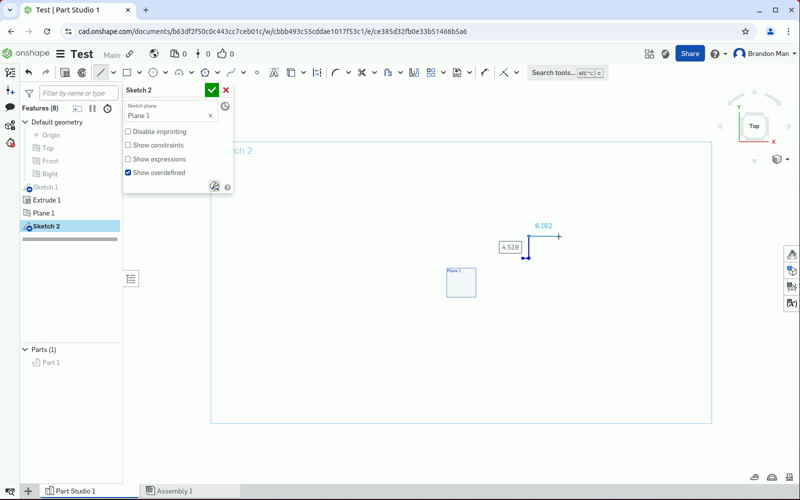
mouse_move(522, 236)
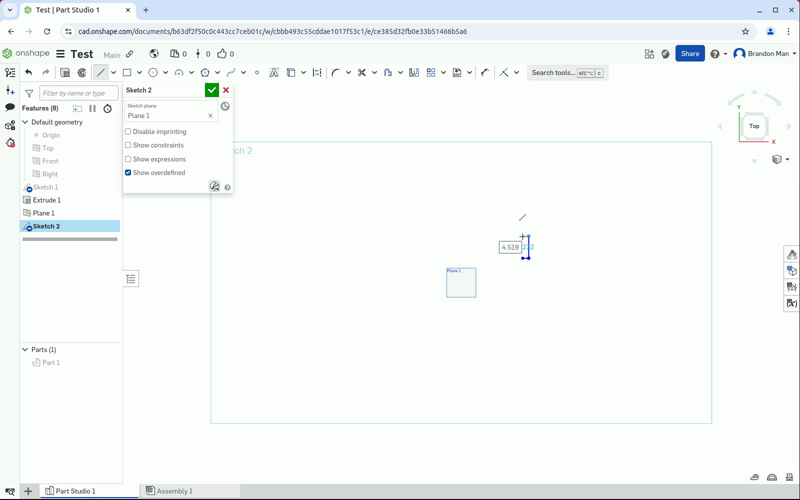
scroll(6)
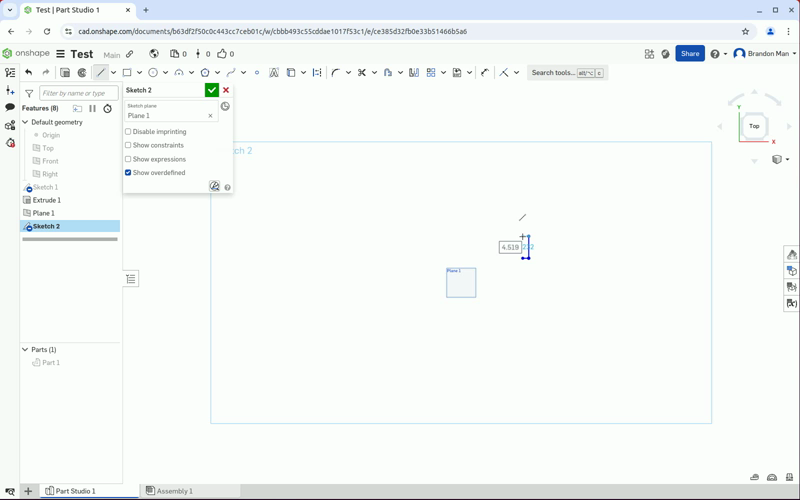
scroll(6)
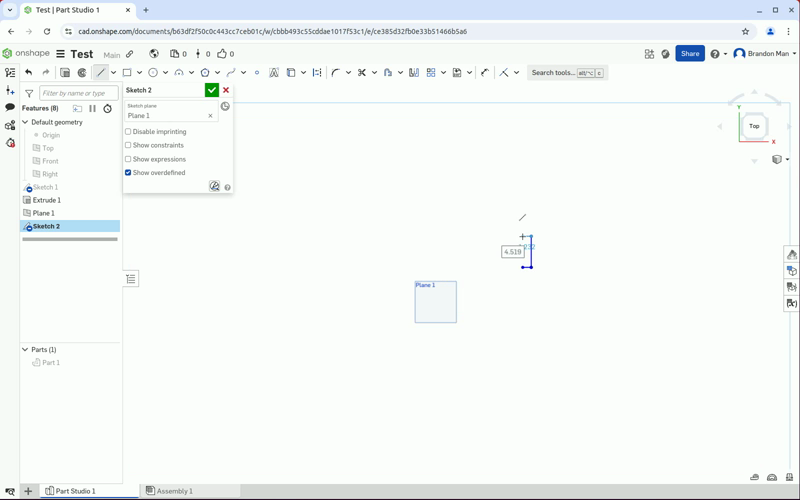
scroll(6)
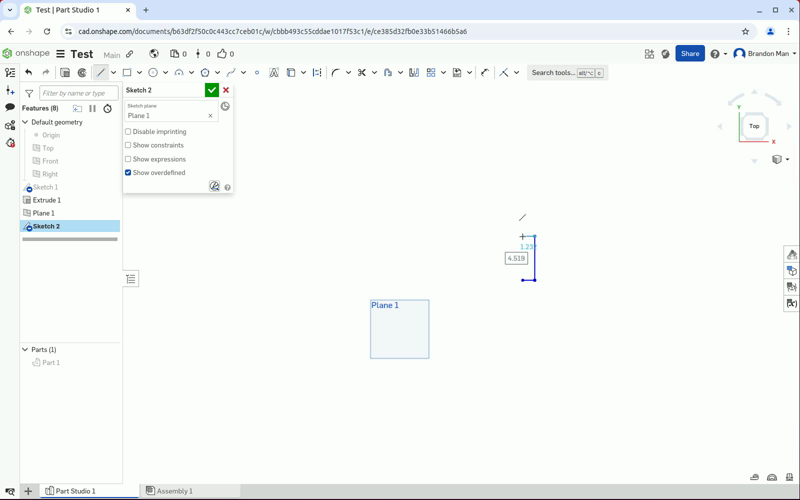
scroll(6)
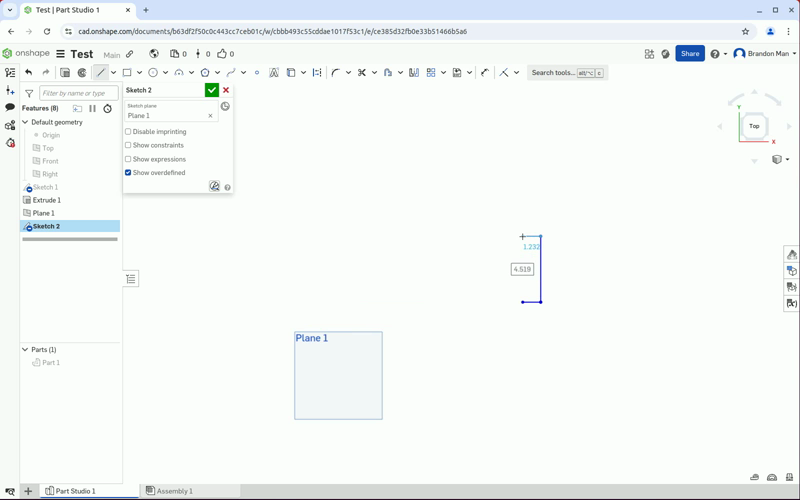
scroll(6)
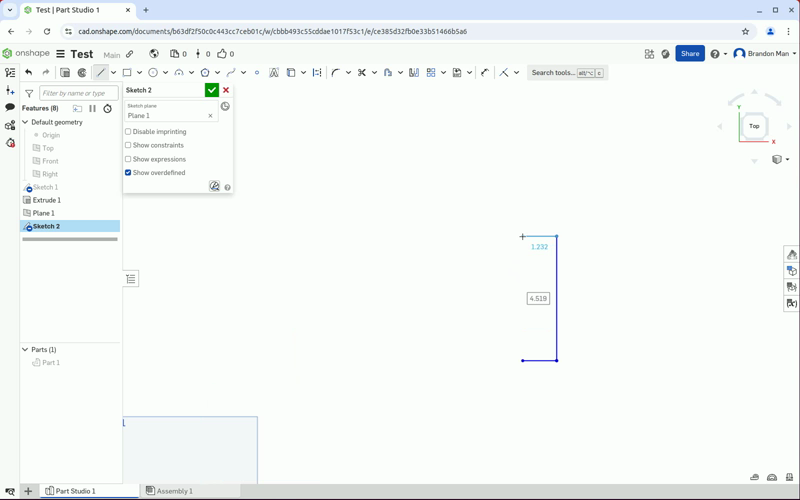
scroll(6)
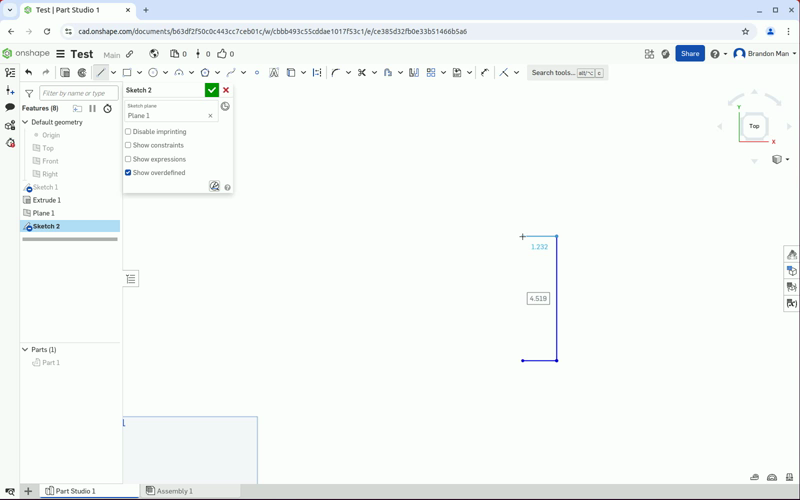
scroll(6)
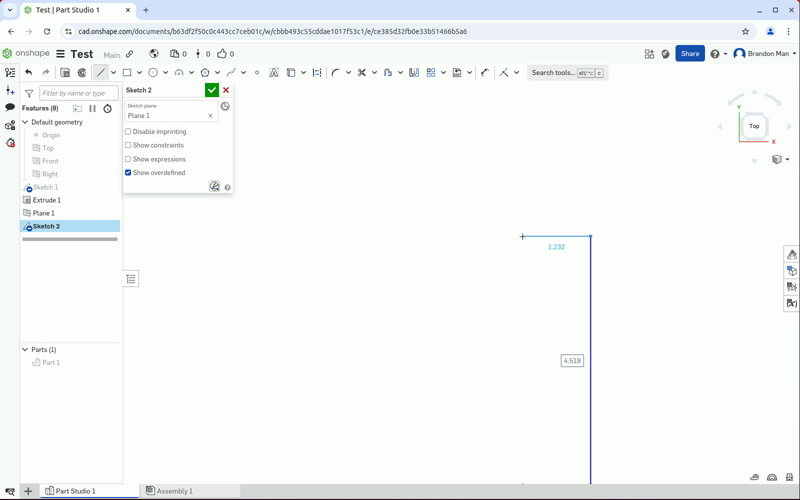
click(522, 236)
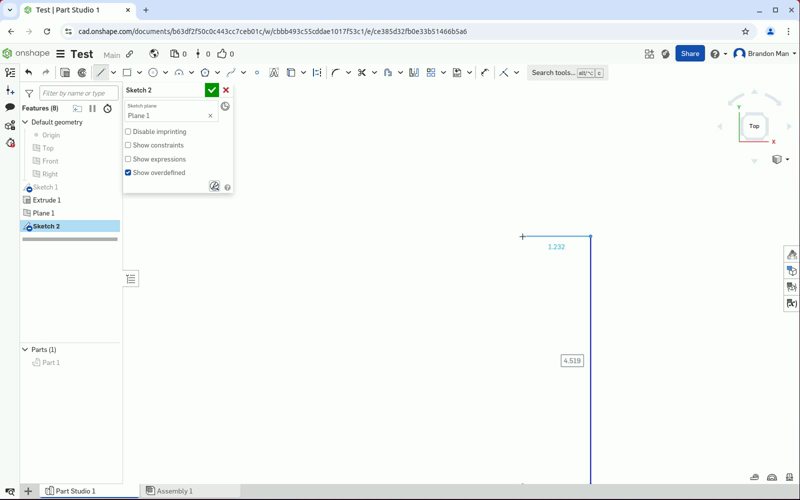
scroll(-6)
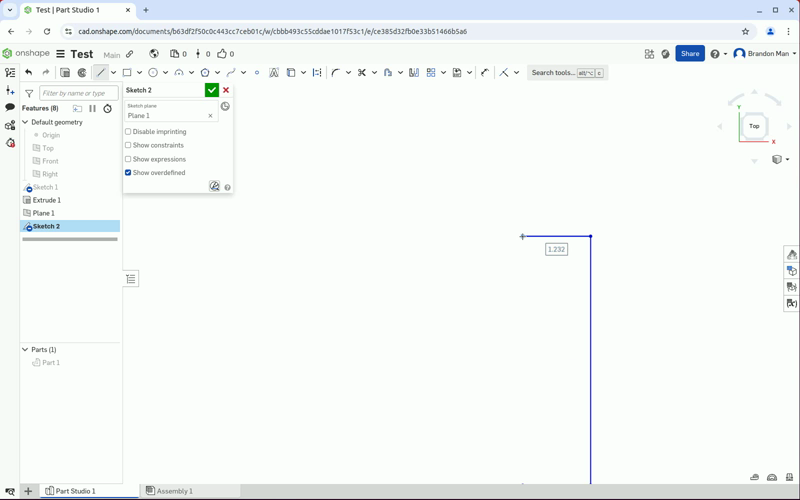
scroll(-6)
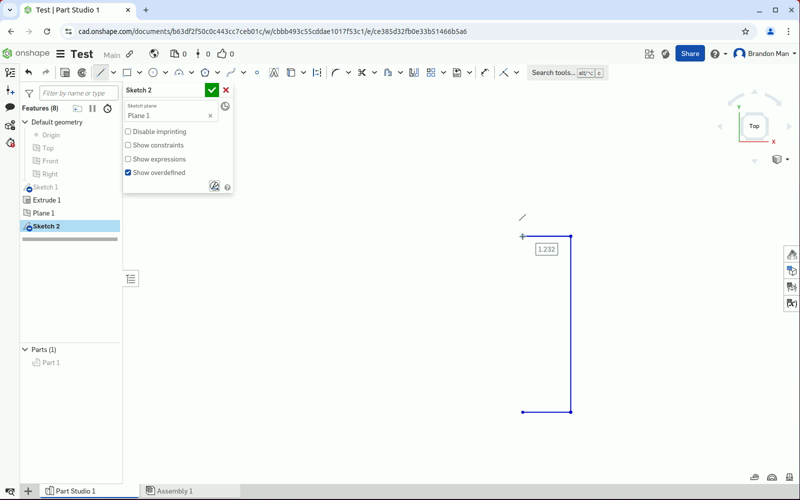
scroll(-6)
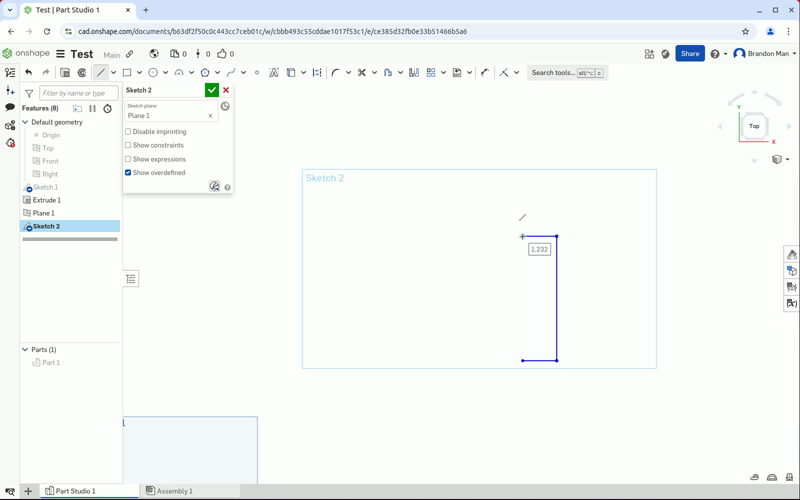
scroll(-6)
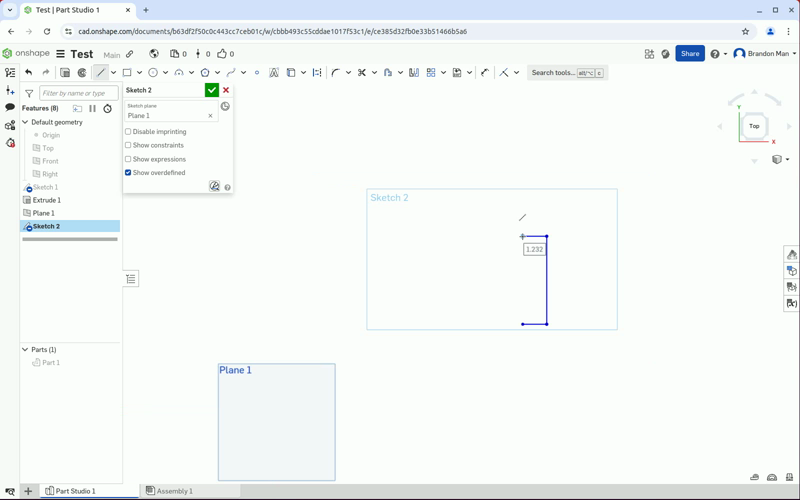
scroll(-6)
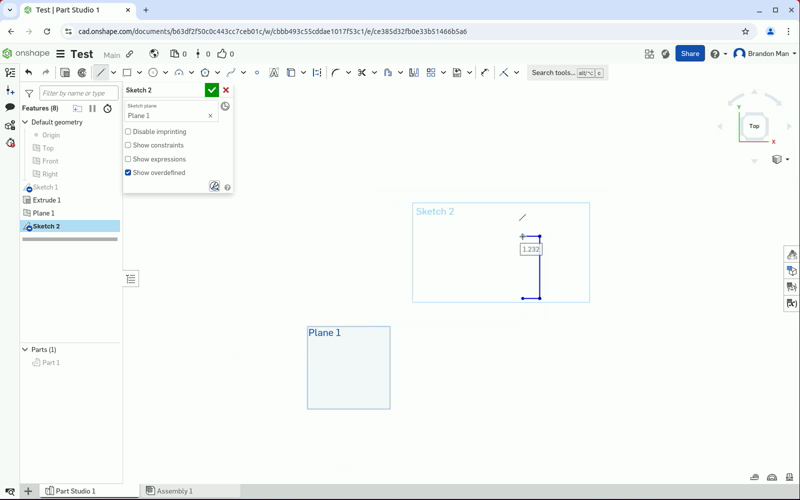
scroll(-6)
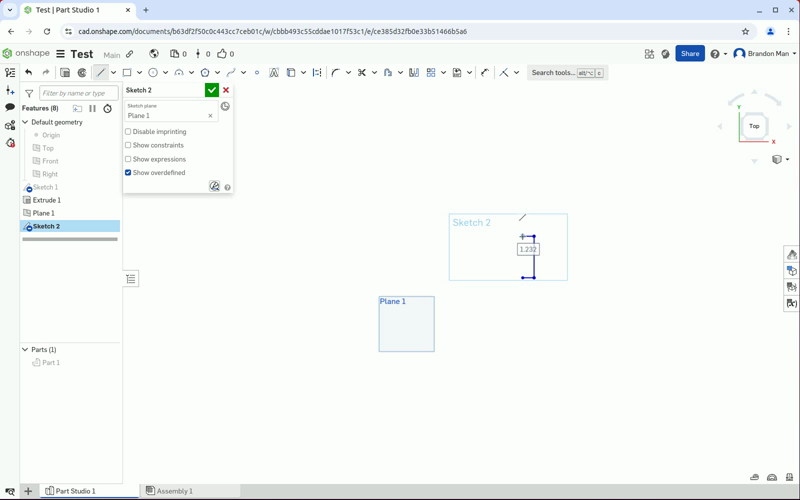
scroll(-6)
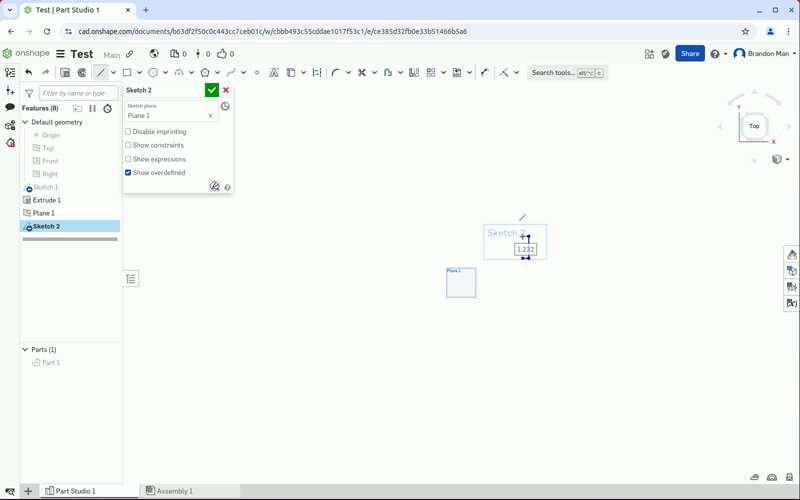
key_up(shift)
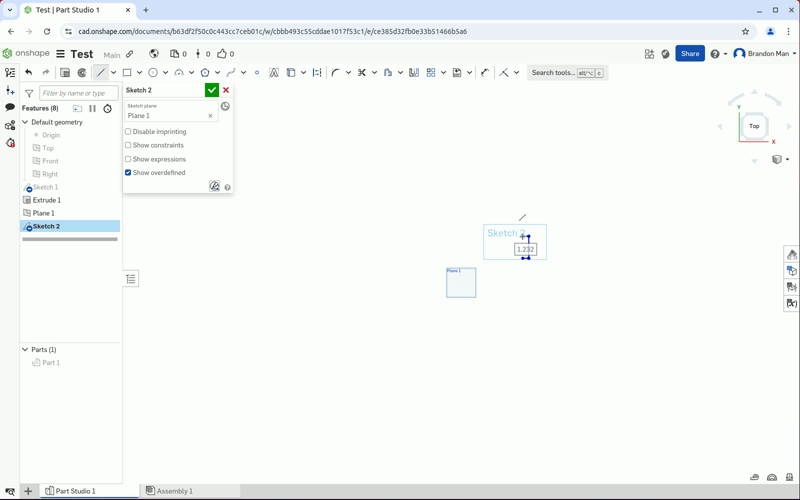
mouse_move(552, 236)
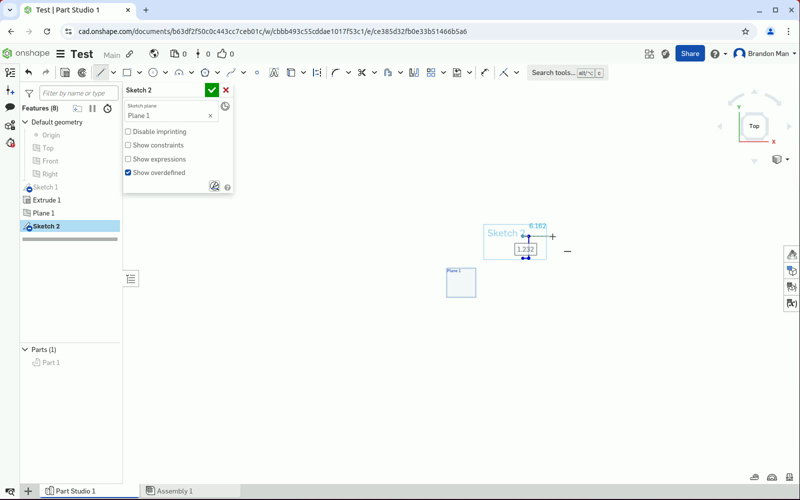
key_down(shift)
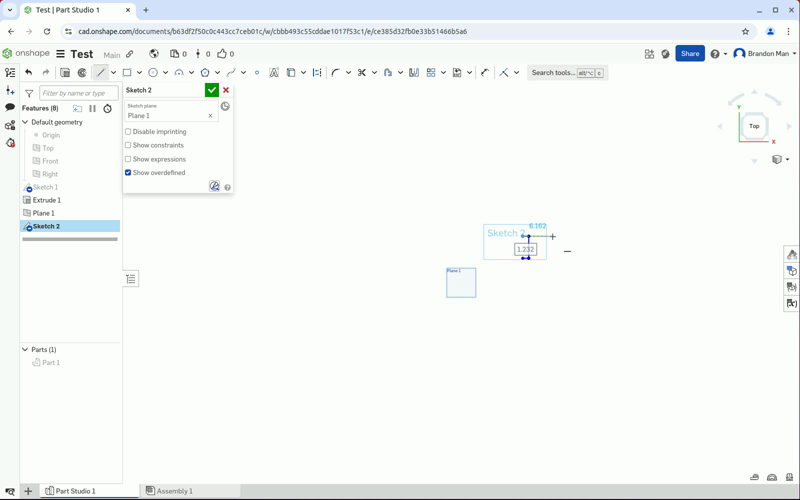
mouse_move(522, 258)
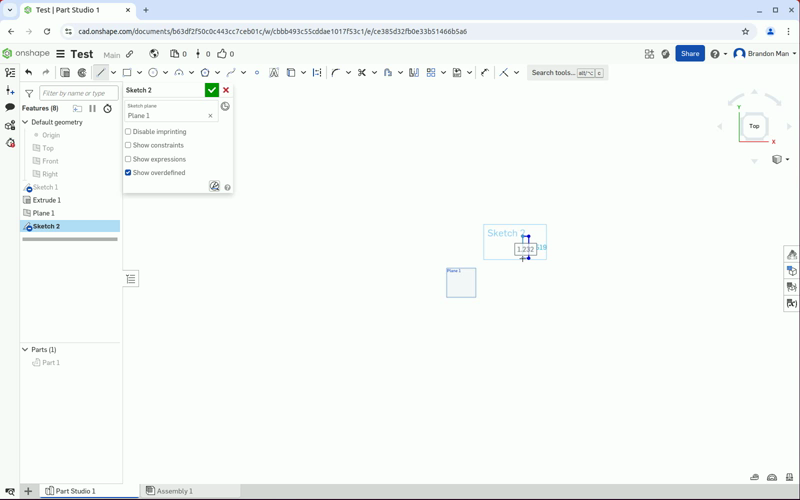
key_up(shift)
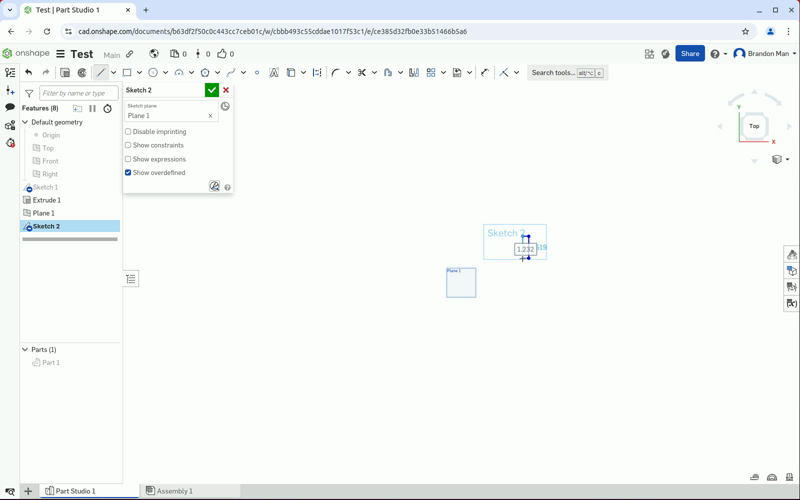
click(522, 258)
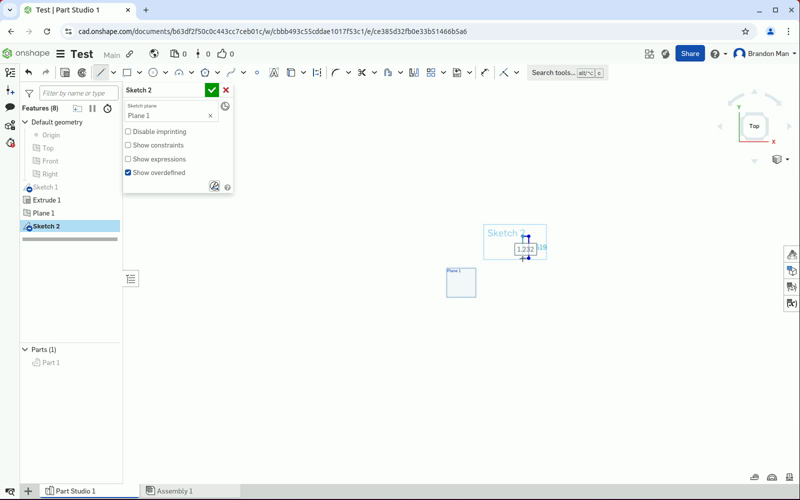
key(esc)
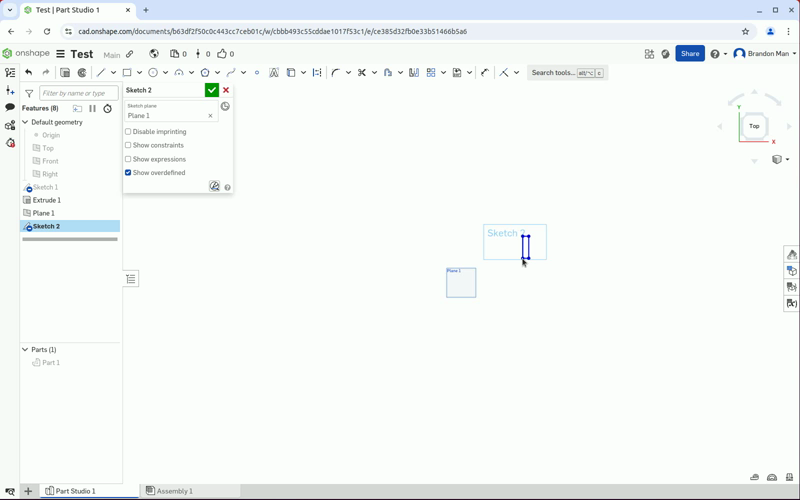
mouse_move(528, 244)
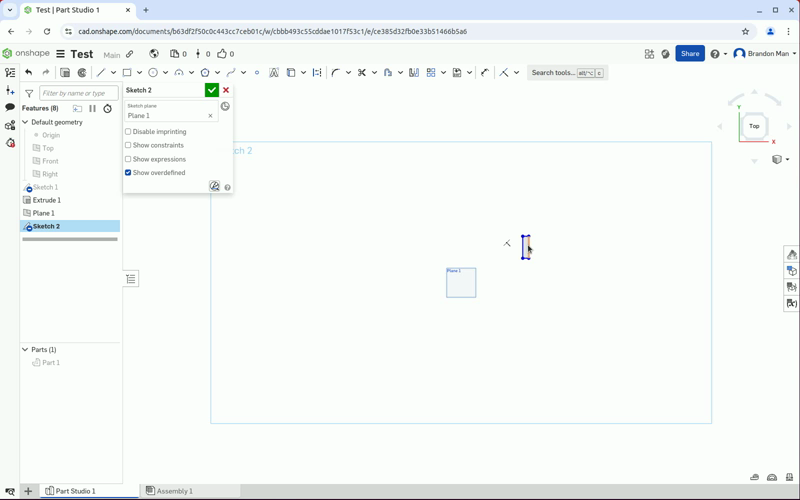
scroll(6)
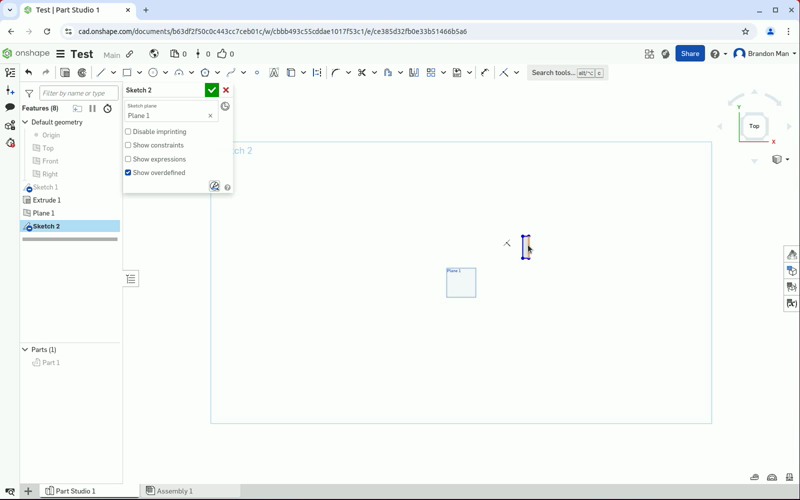
scroll(6)
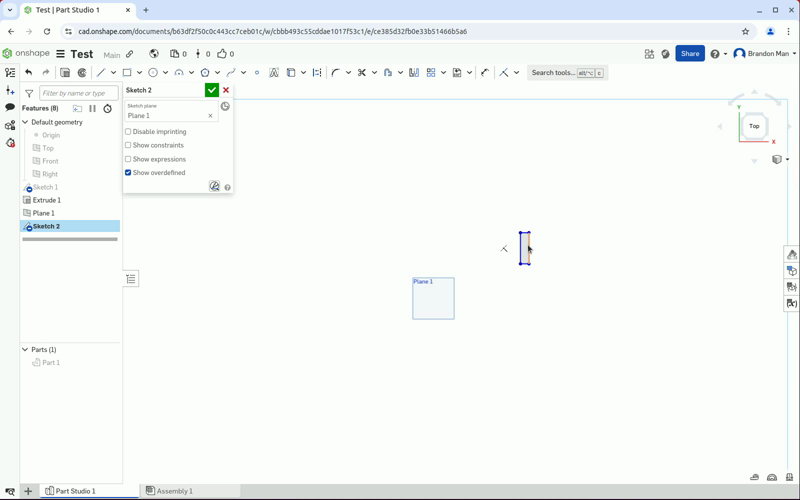
scroll(6)
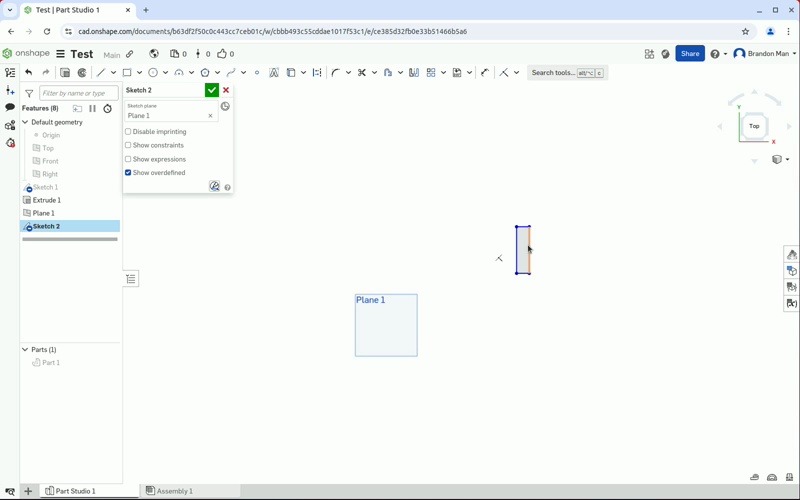
scroll(6)
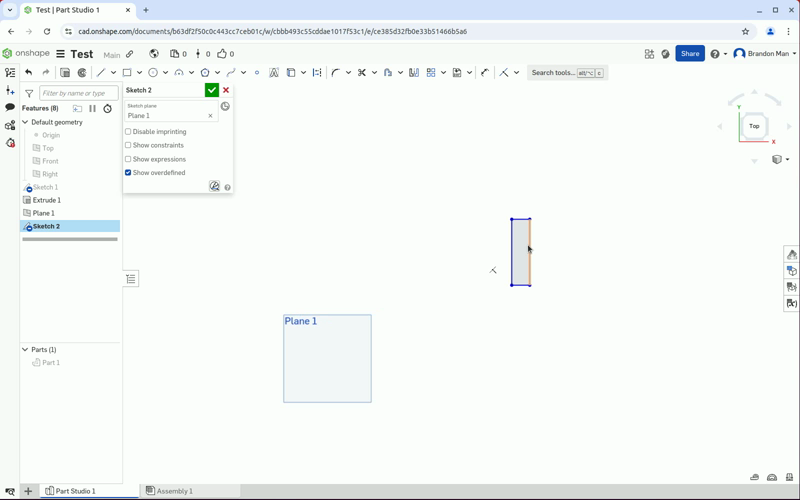
scroll(6)
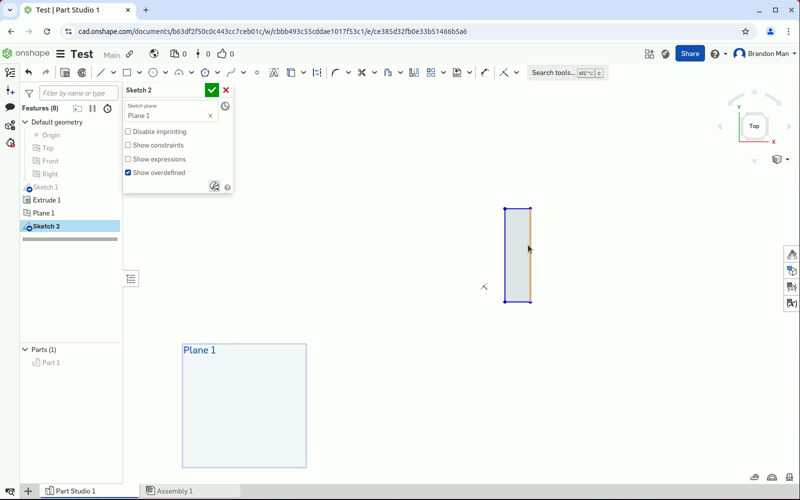
scroll(6)
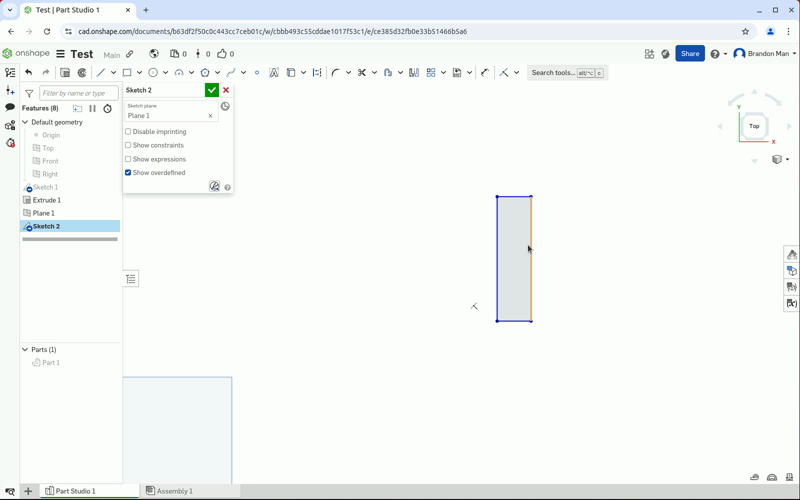
scroll(6)
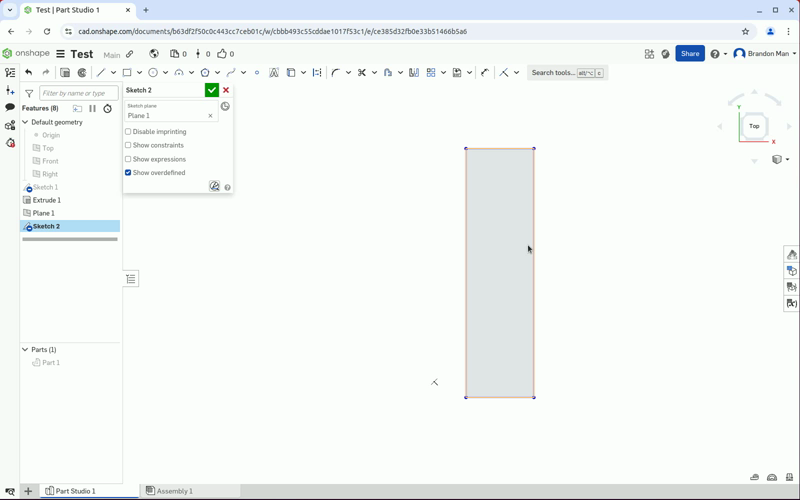
click(528, 244)
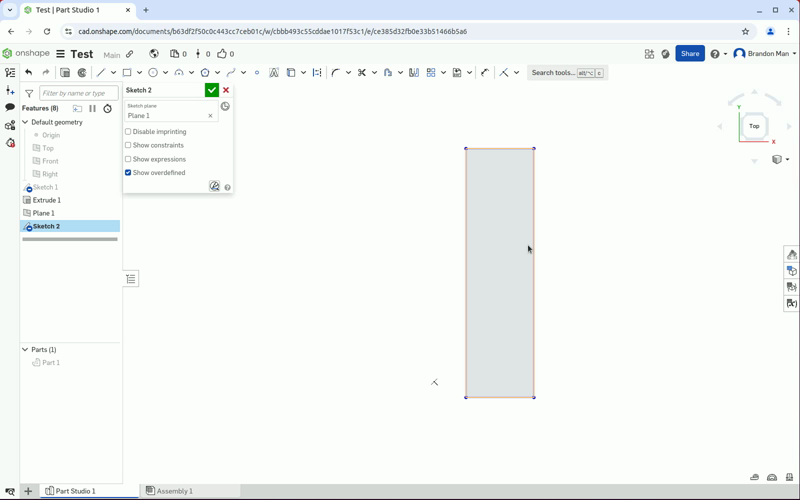
scroll(-6)
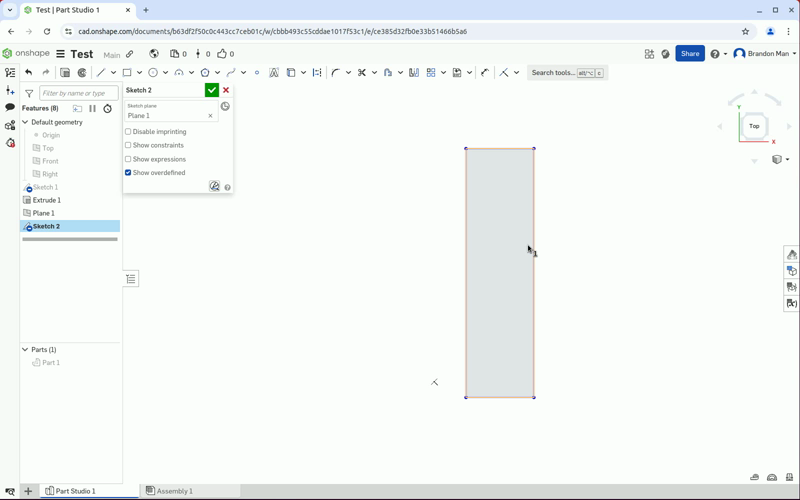
scroll(-6)
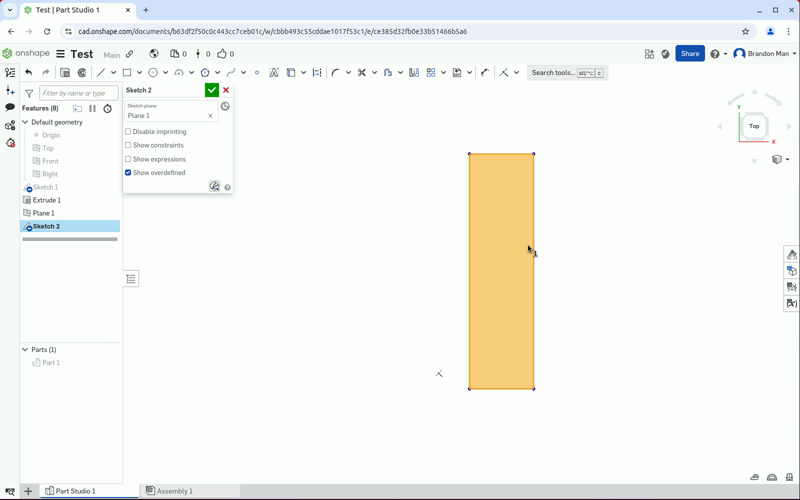
scroll(-6)
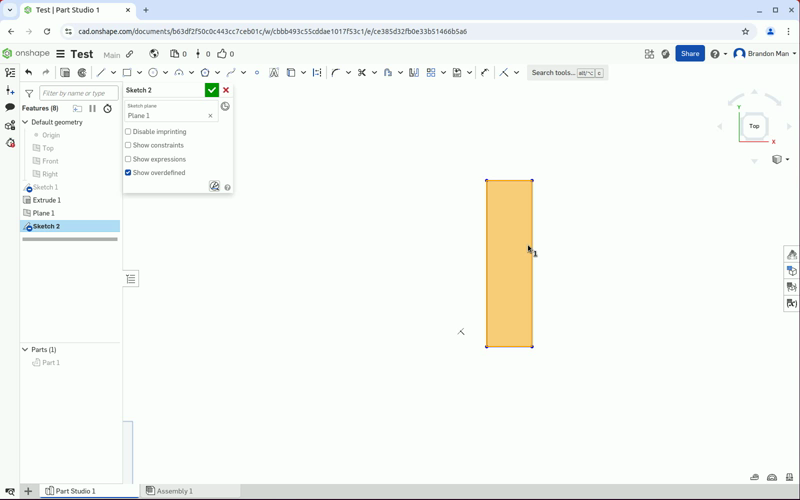
scroll(-6)
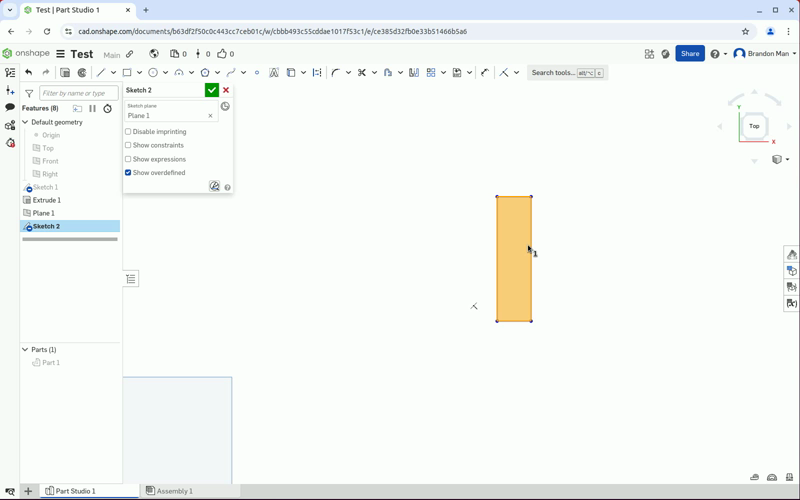
scroll(-6)
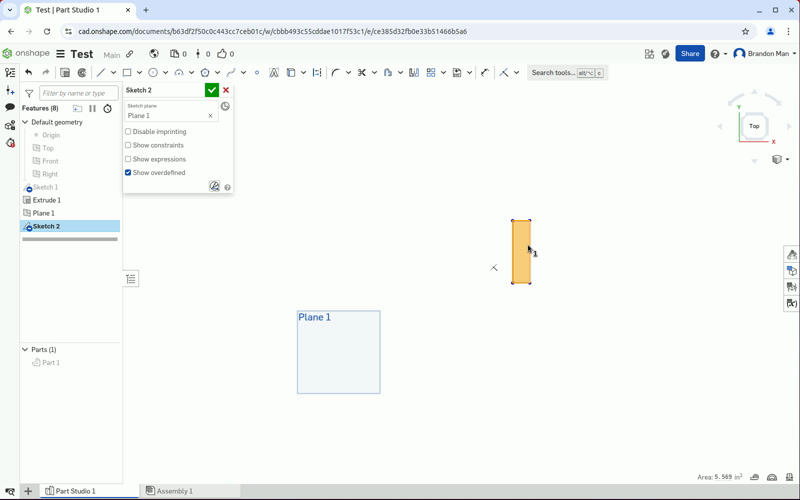
scroll(-6)
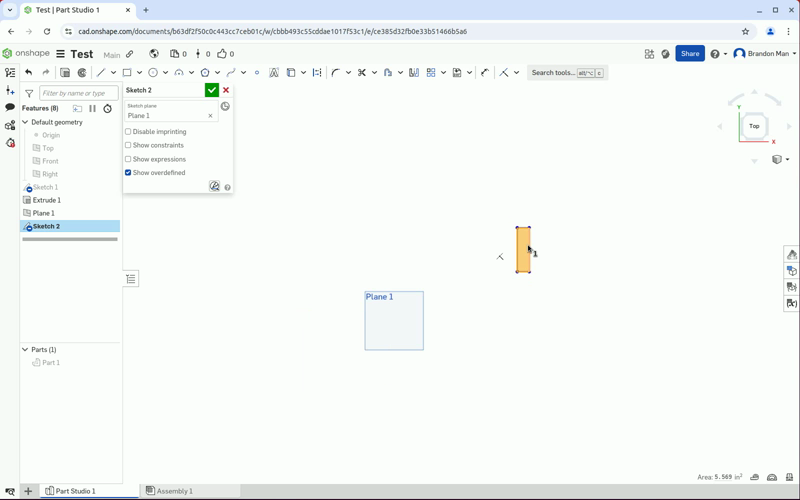
scroll(-6)
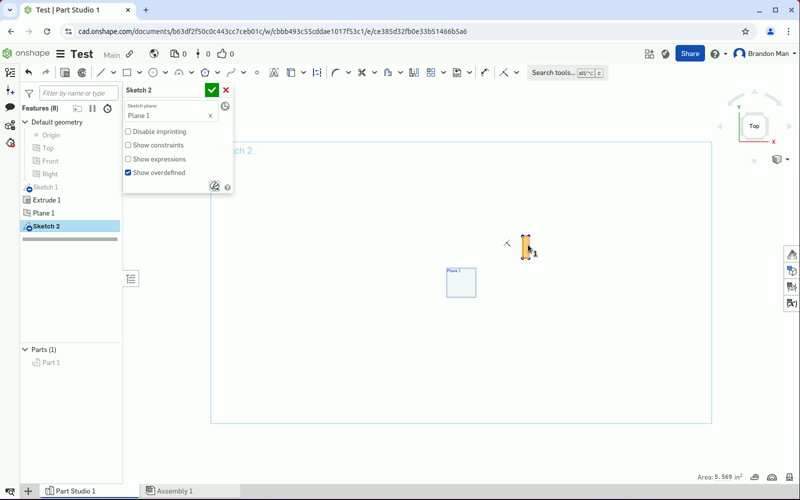
mouse_move(73, 352)
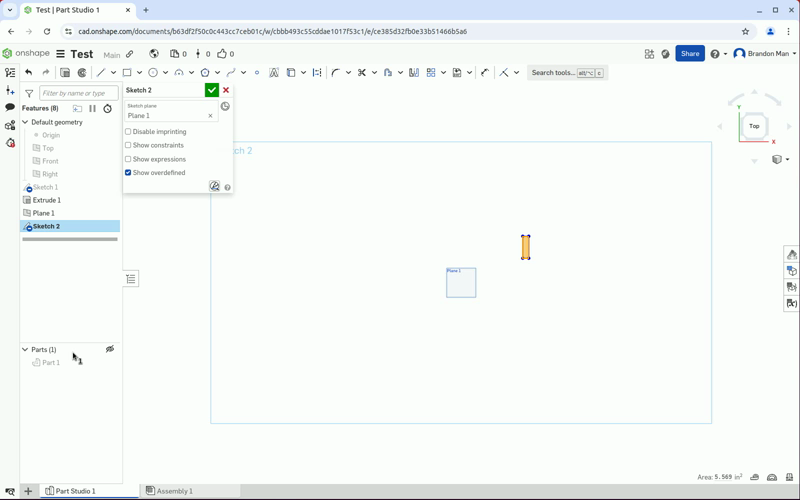
key(shift+y)
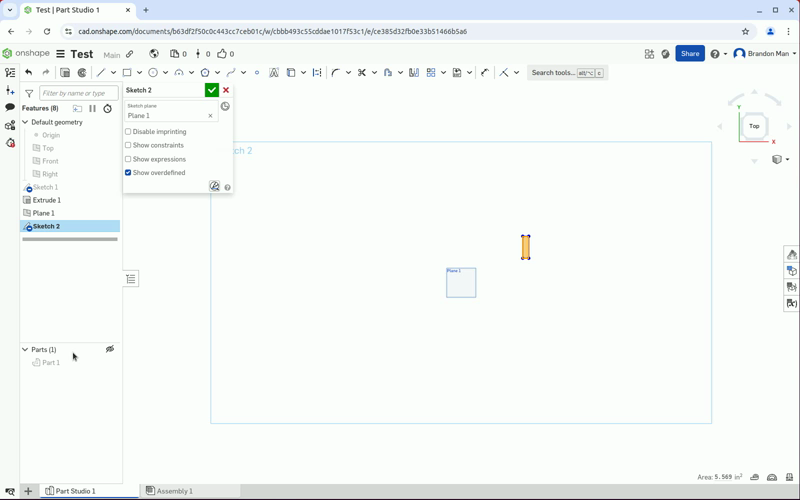
key(shift+e)
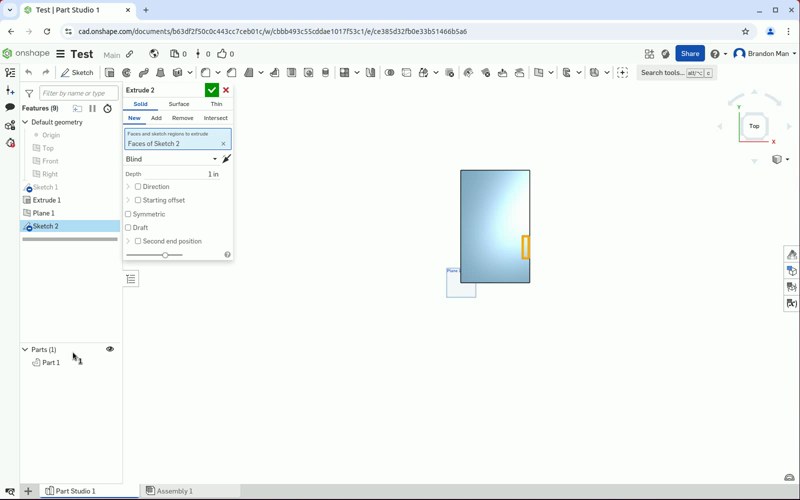
mouse_move(143, 106)
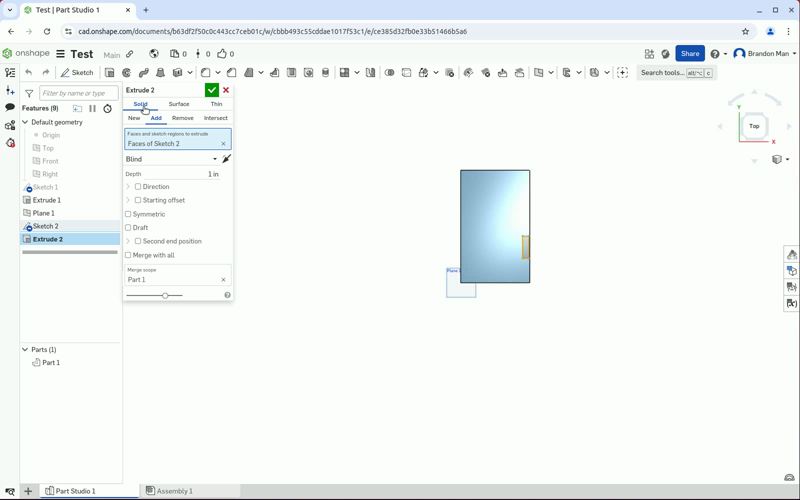
click(143, 106)
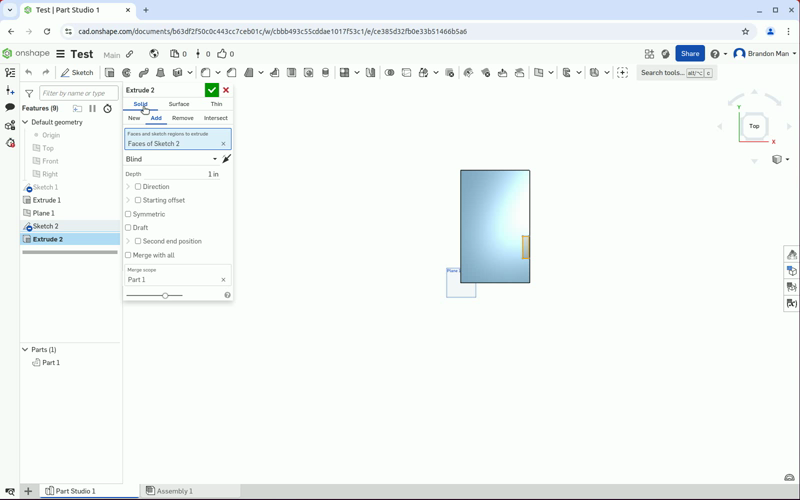
mouse_move(137, 120)
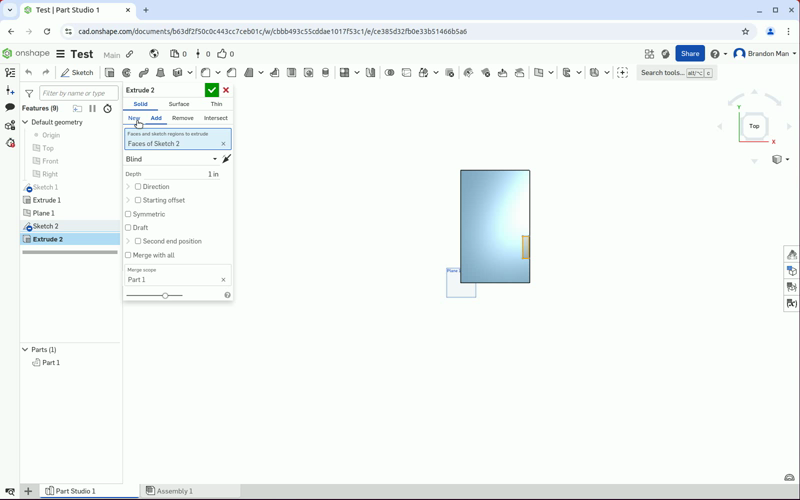
click(137, 120)
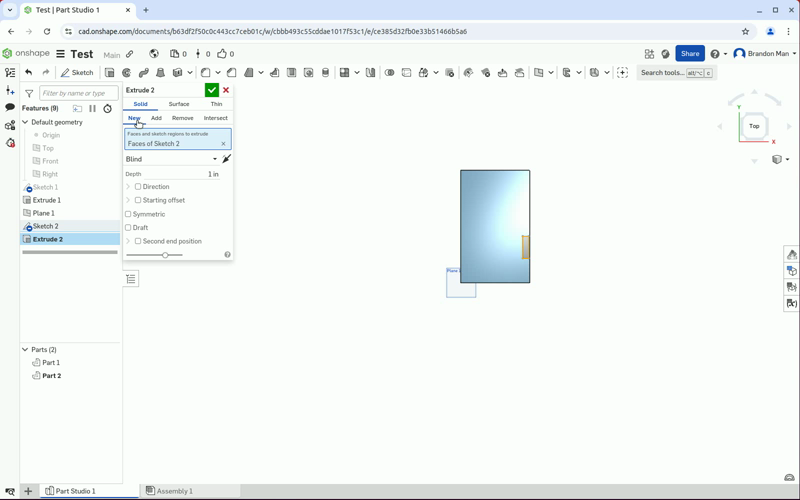
key(tab, 4)
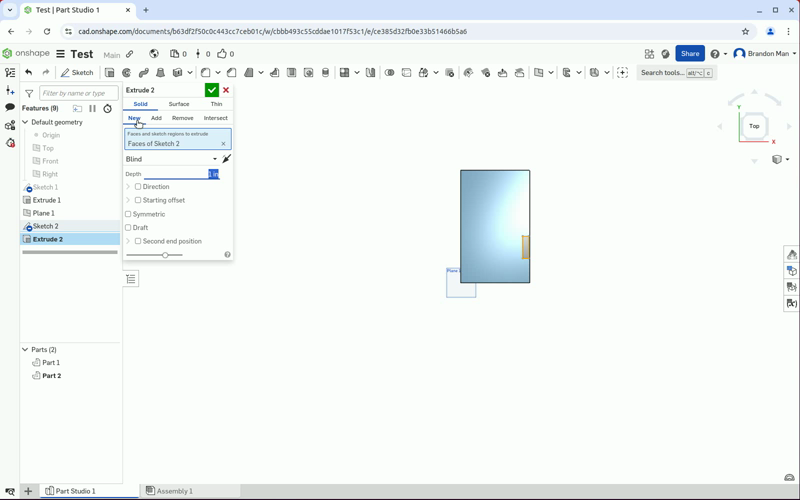
text(0.722)
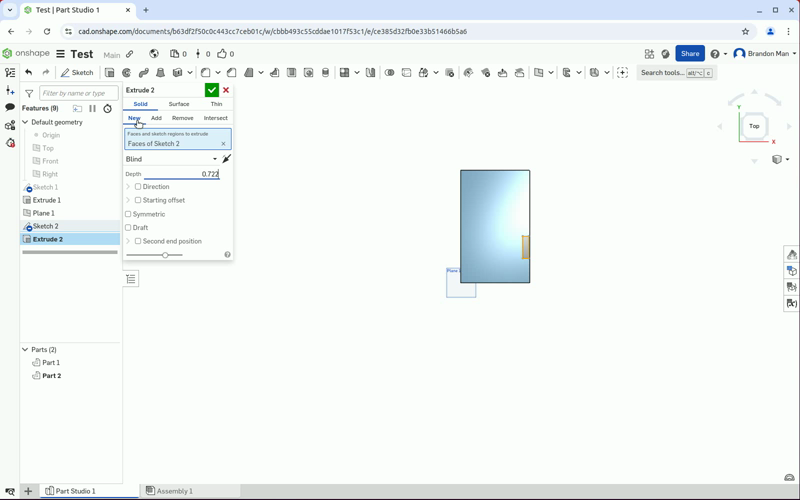
key(enter)
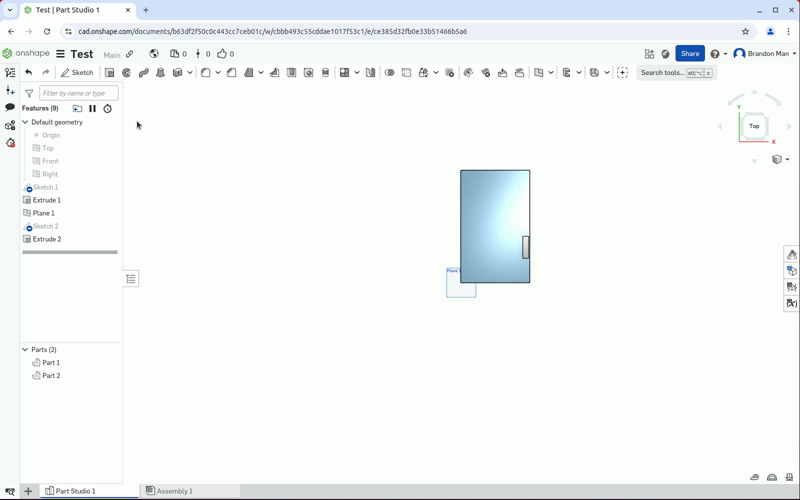
key(shift+h)
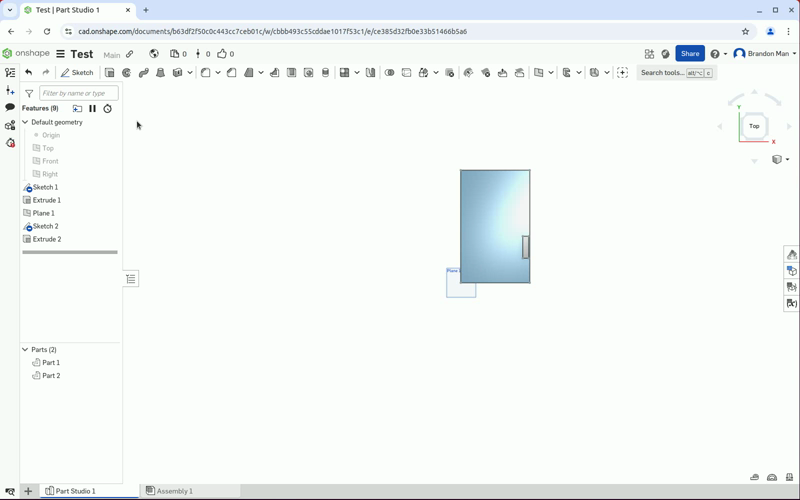
key(shift+h)
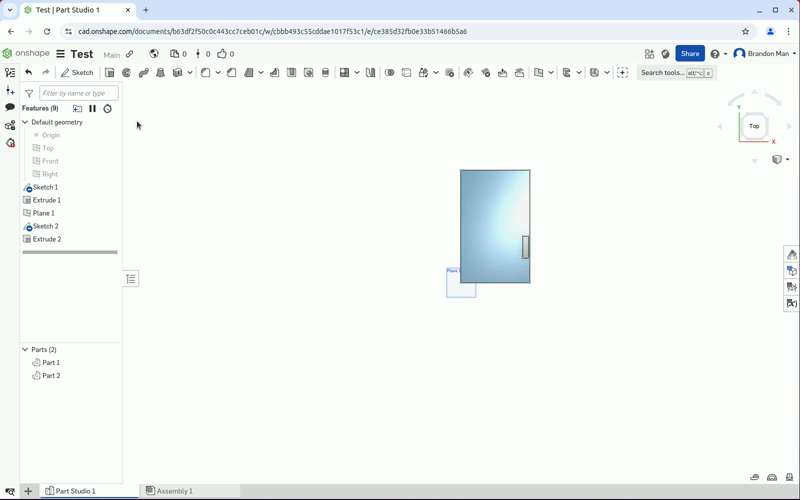
key(shift+7)
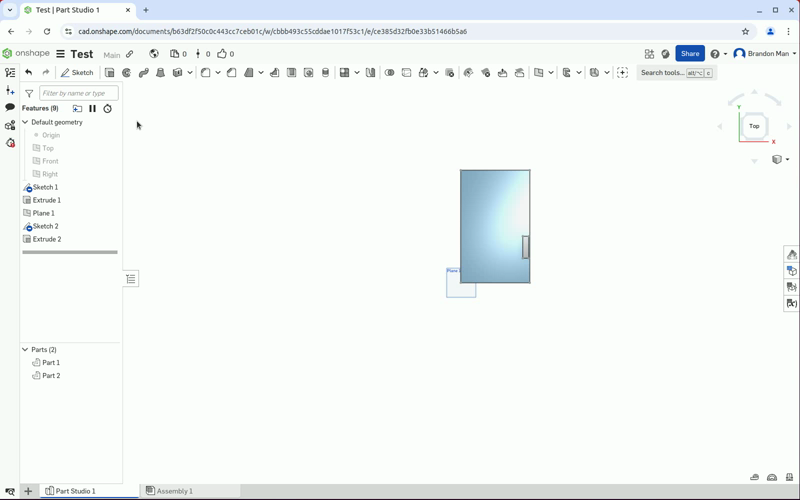
key(up, 3)
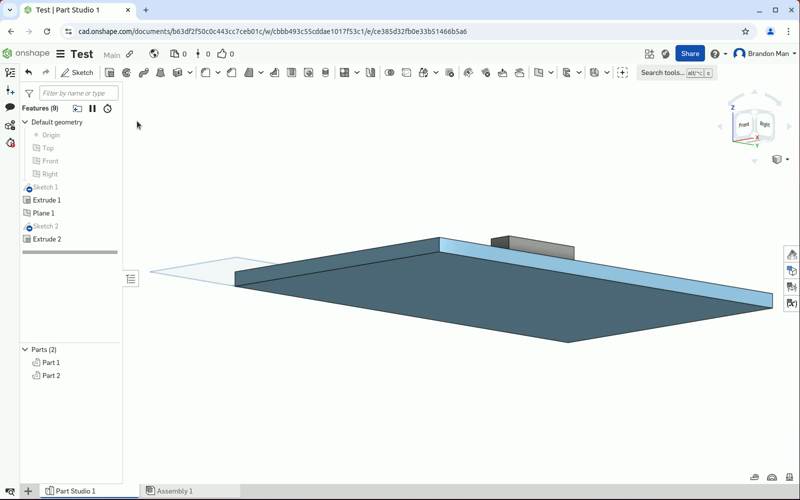
key(left, 3)
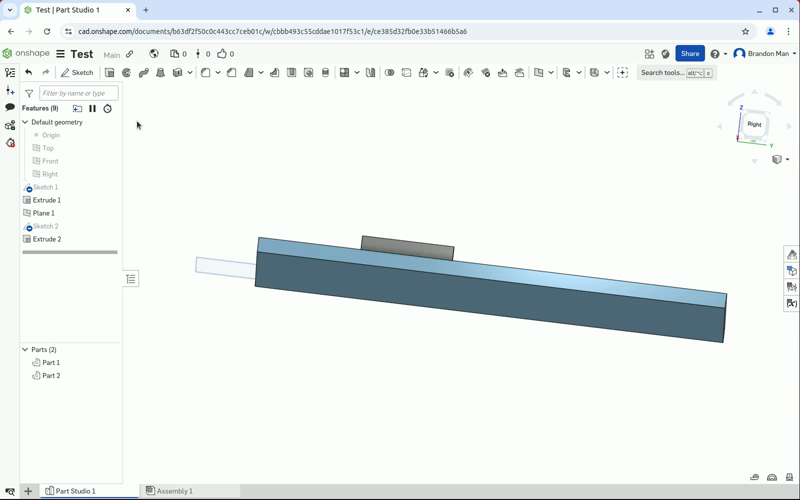
key(right, 3)
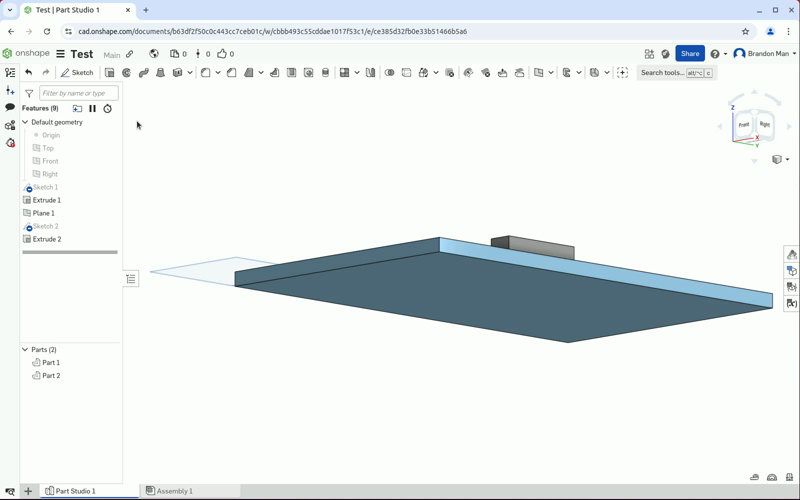
key(down, 3)
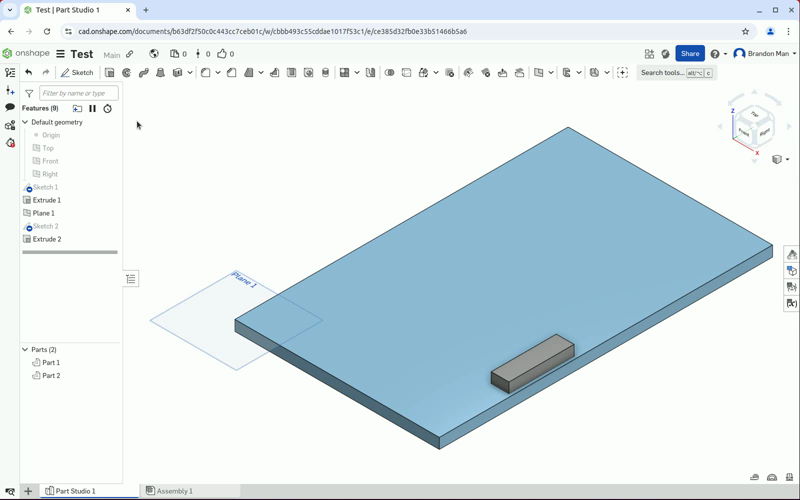
mouse_move(73, 189)
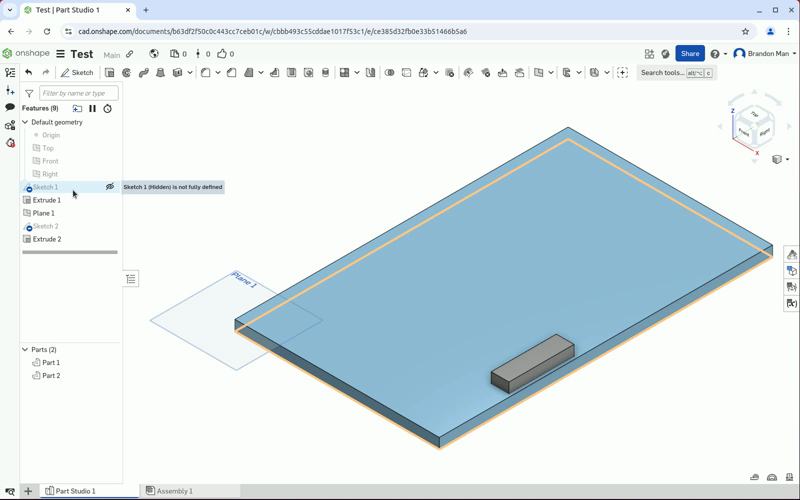
click(73, 189)